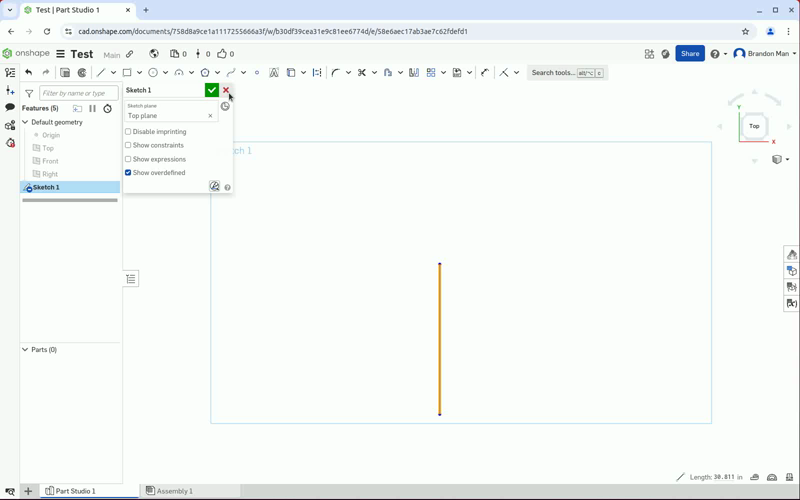
key(shift+h)
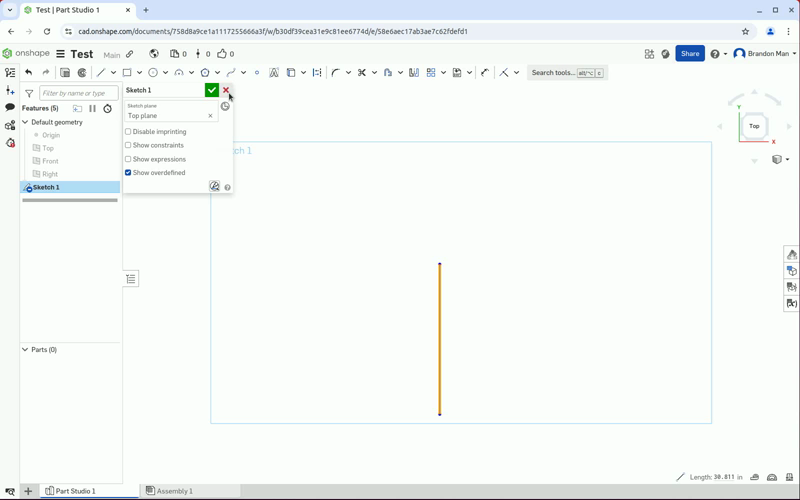
key(shift+s)
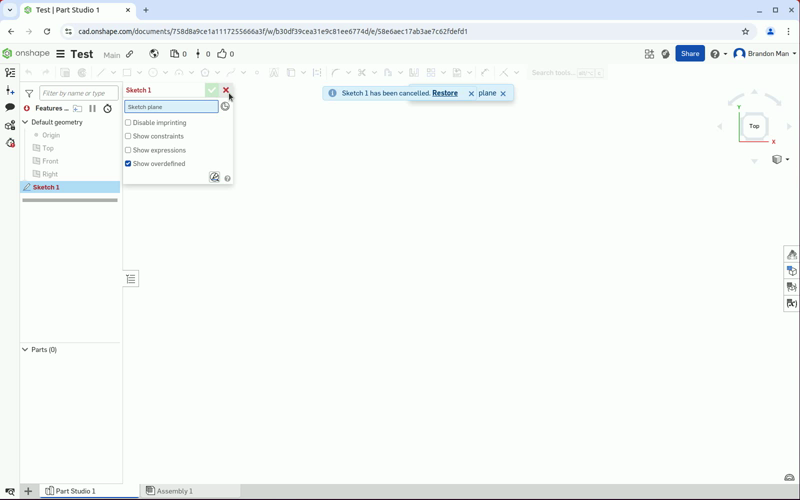
mouse_move(73, 150)
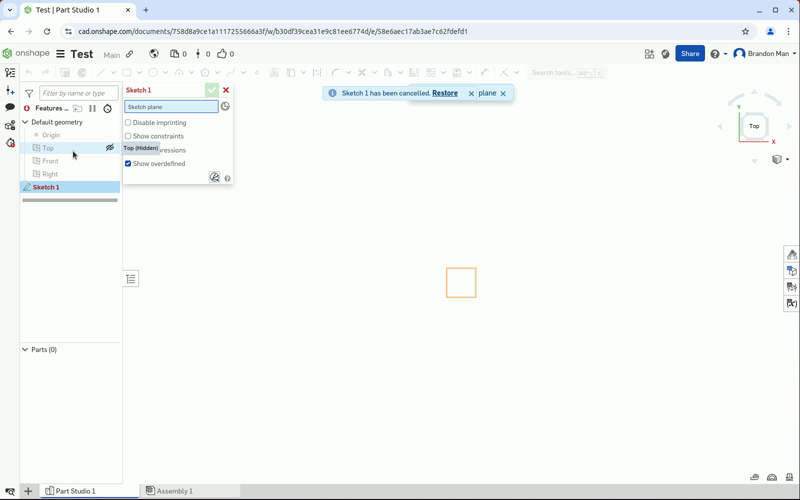
click(73, 150)
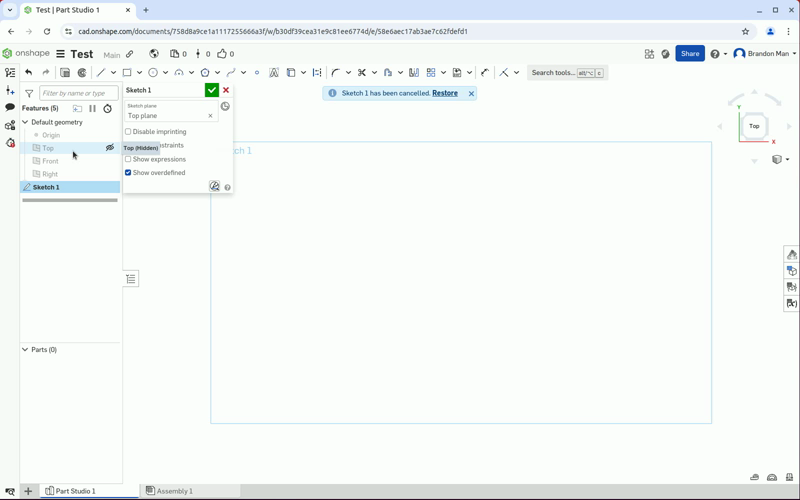
mouse_move(73, 352)
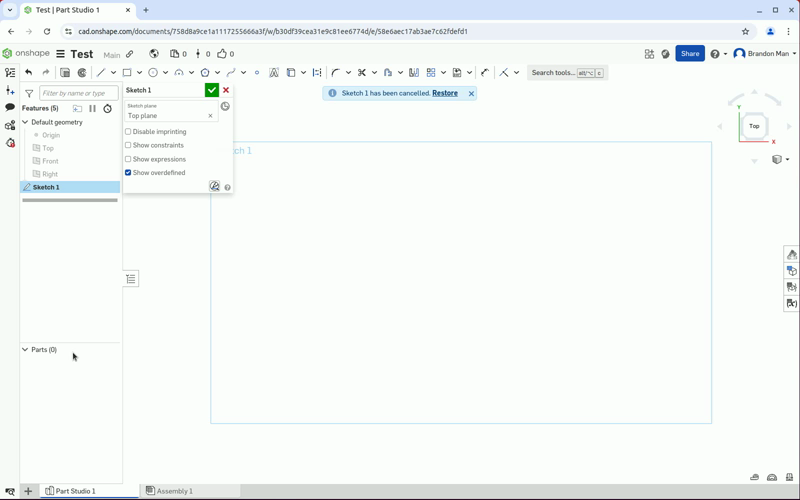
key(y)
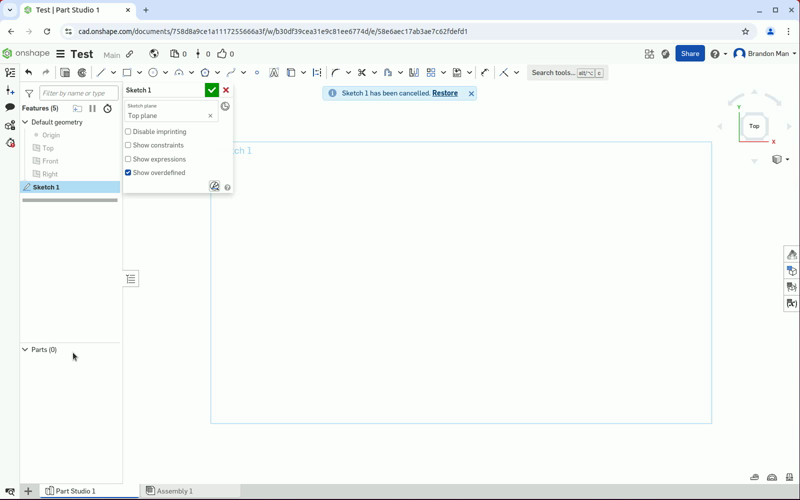
key(l)
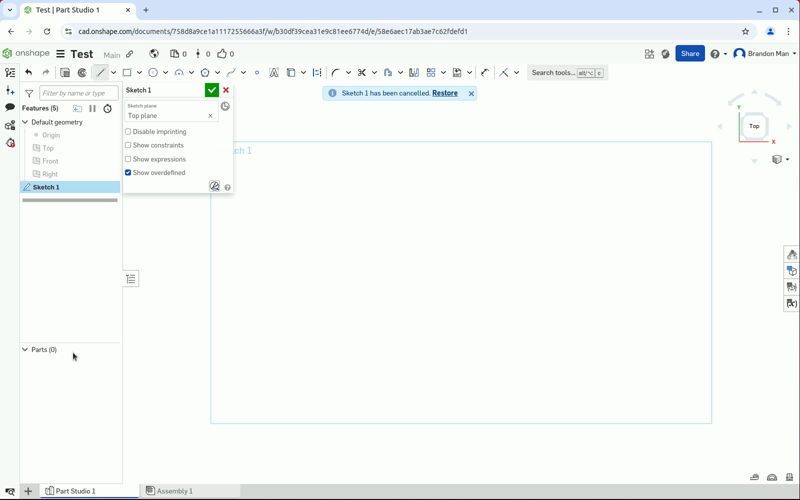
key_down(shift)
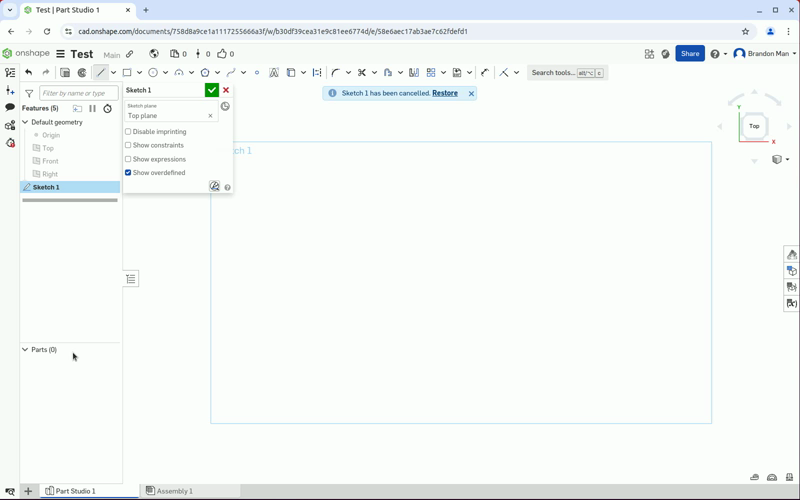
mouse_move(425, 312)
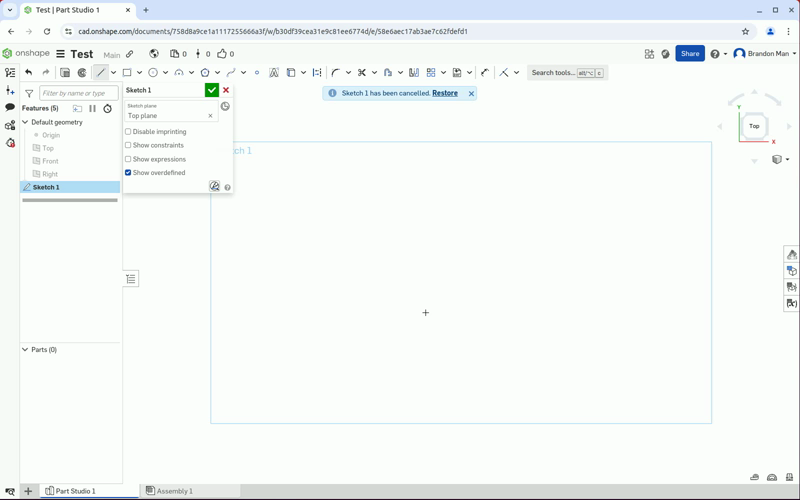
click(425, 312)
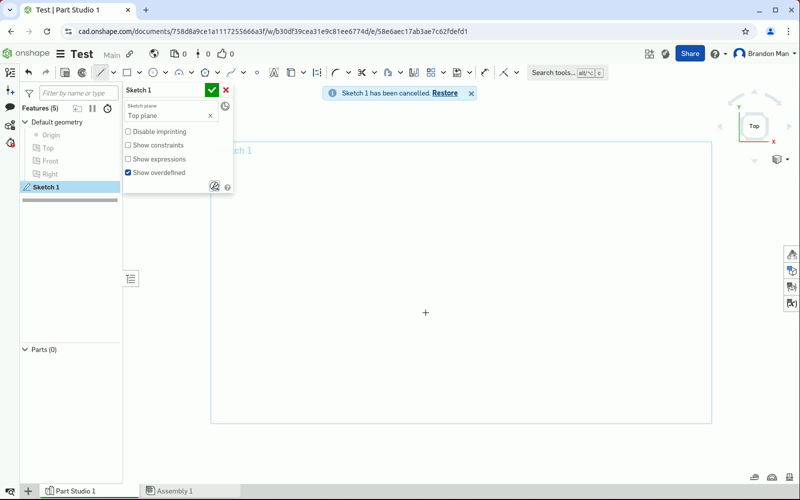
key_up(shift)
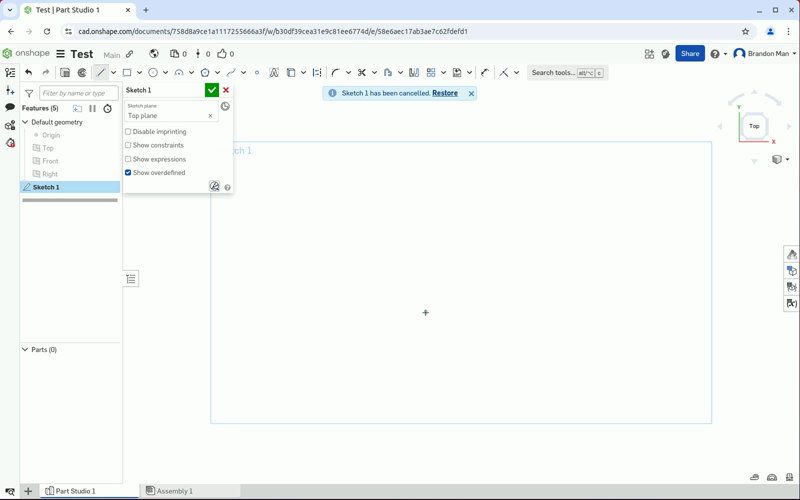
key_down(shift)
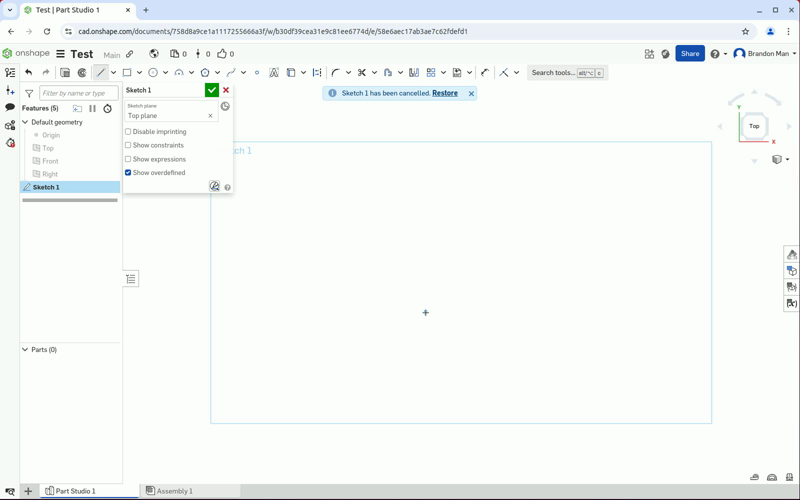
mouse_move(496, 312)
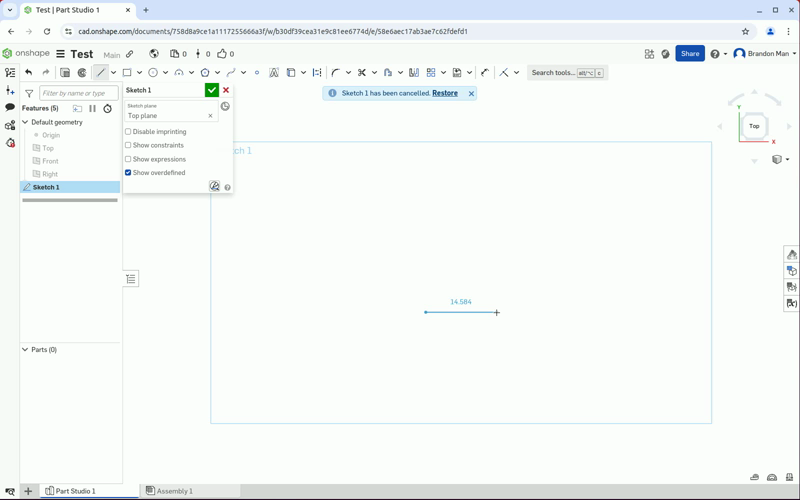
click(496, 312)
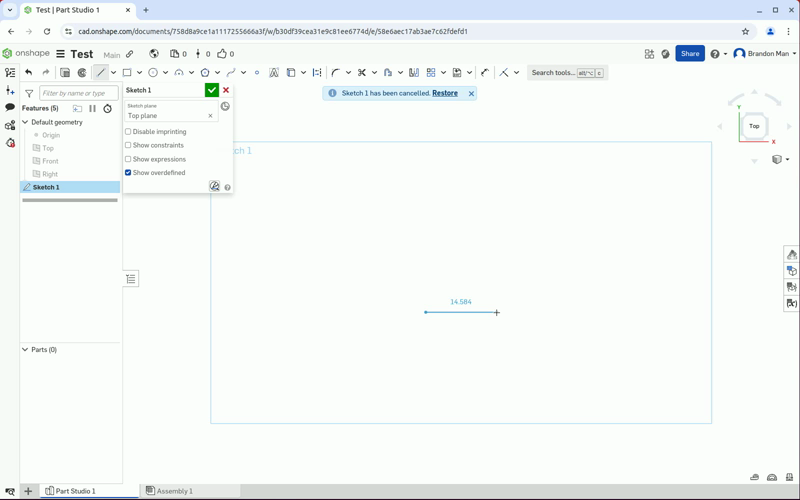
key_up(shift)
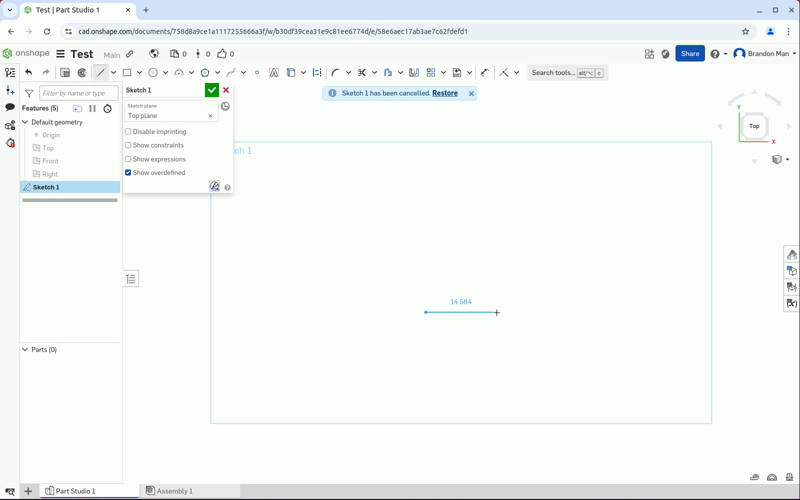
key_down(shift)
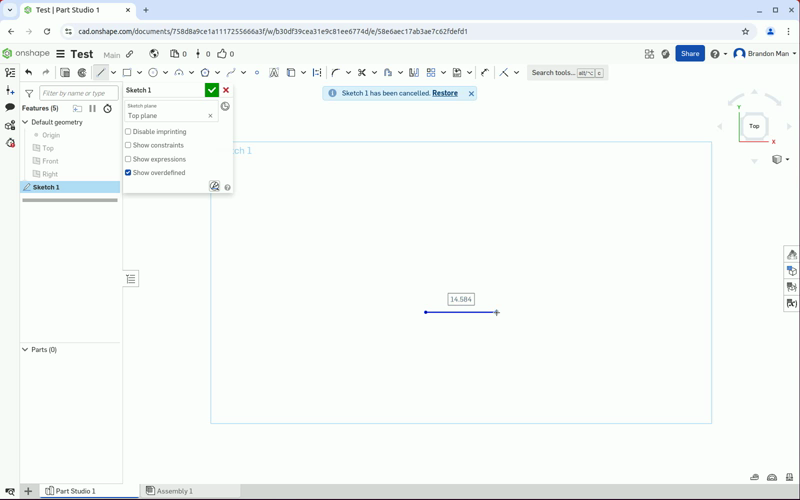
mouse_move(526, 312)
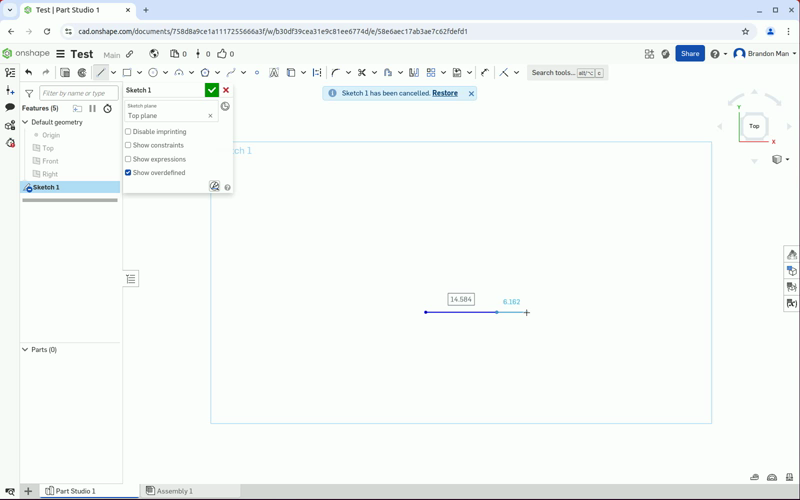
mouse_move(496, 254)
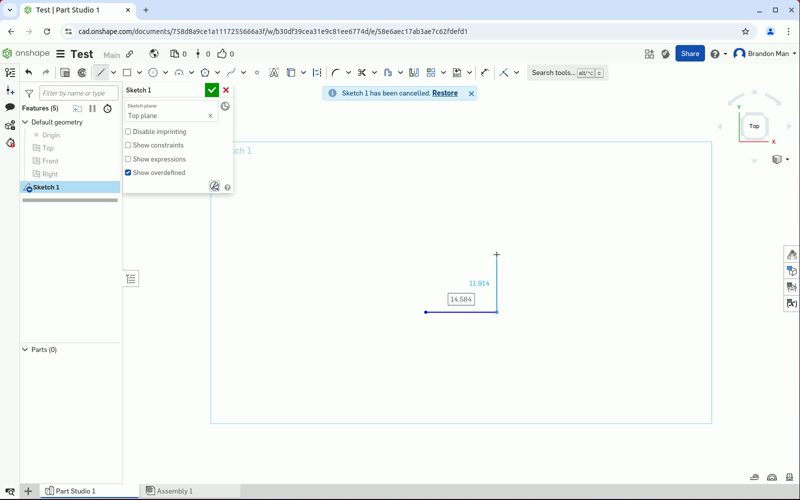
click(496, 254)
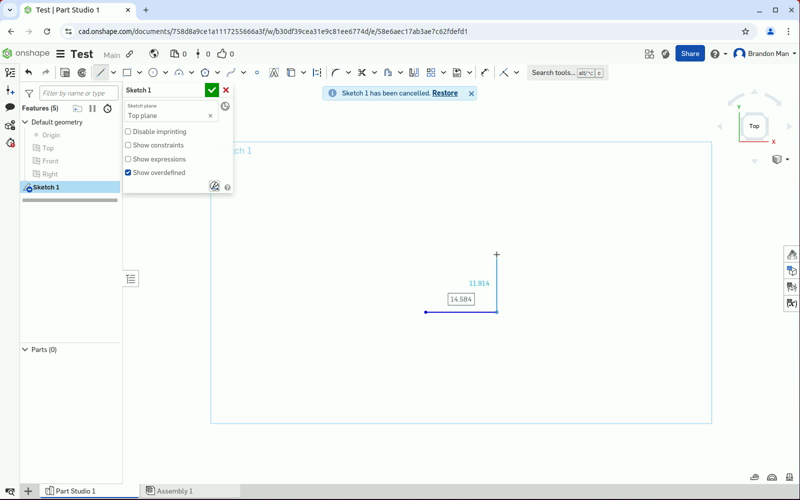
key_up(shift)
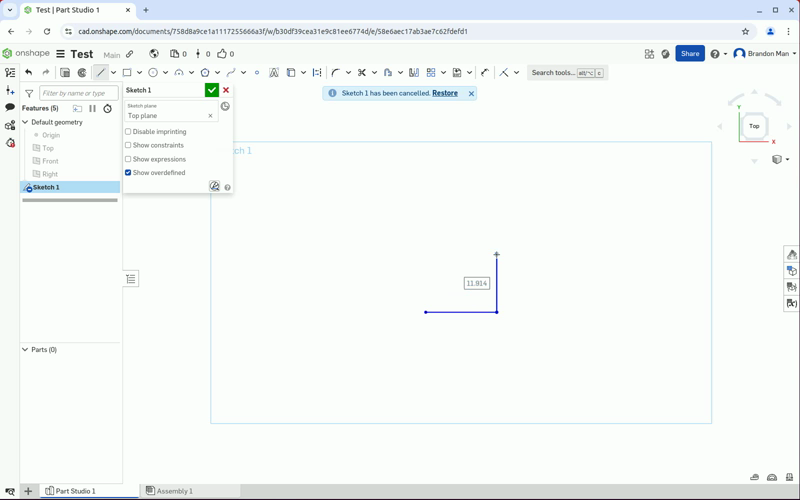
key_down(shift)
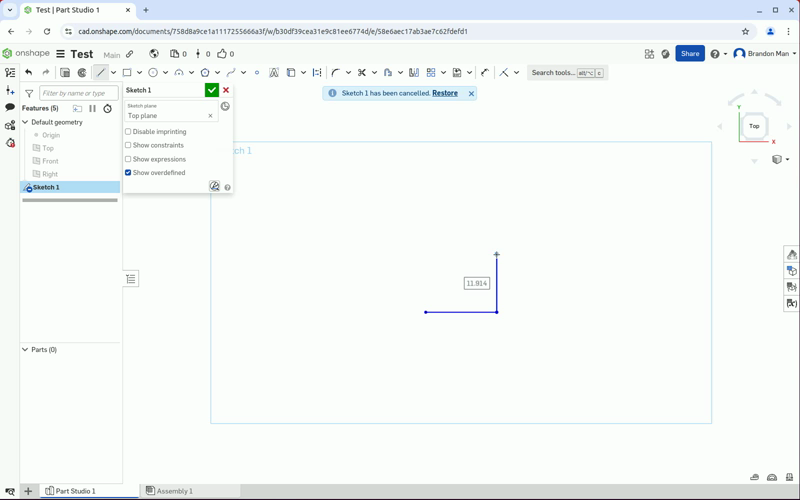
mouse_move(425, 254)
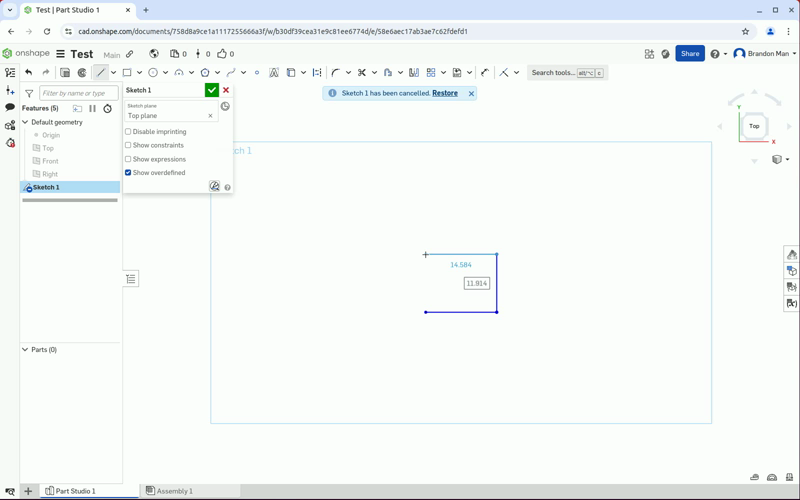
click(425, 254)
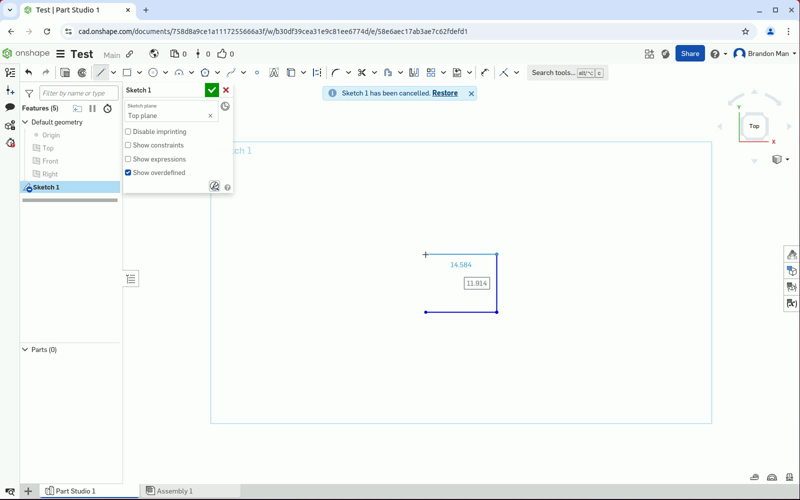
key_up(shift)
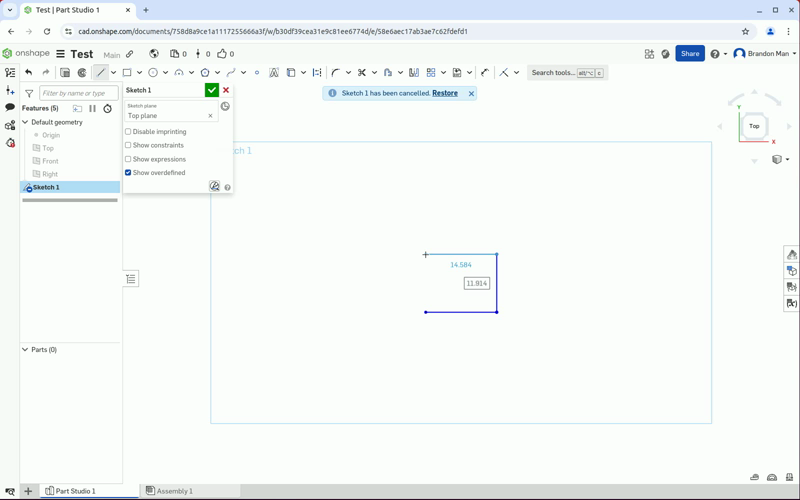
mouse_move(455, 254)
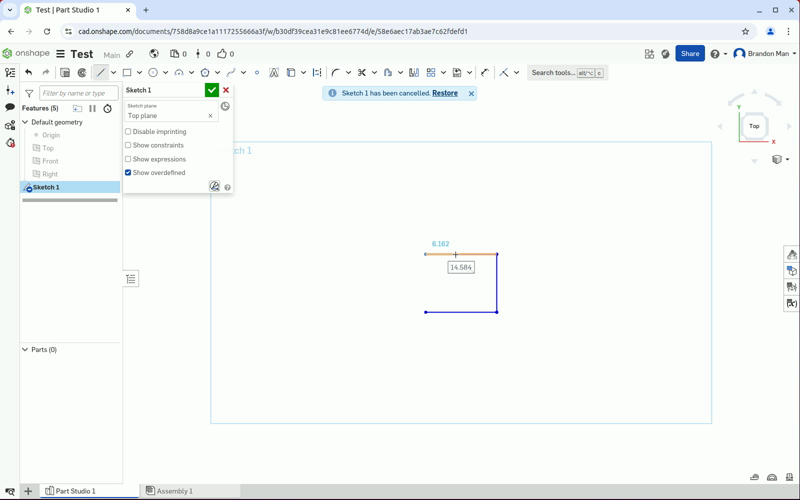
key_down(shift)
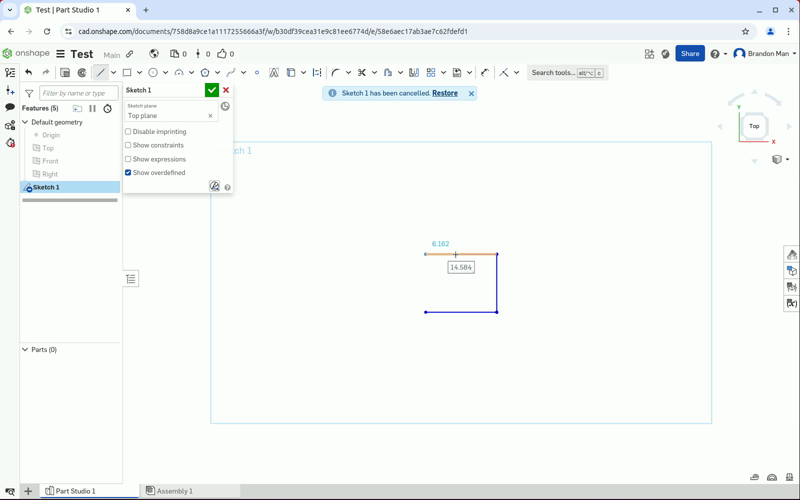
mouse_move(425, 312)
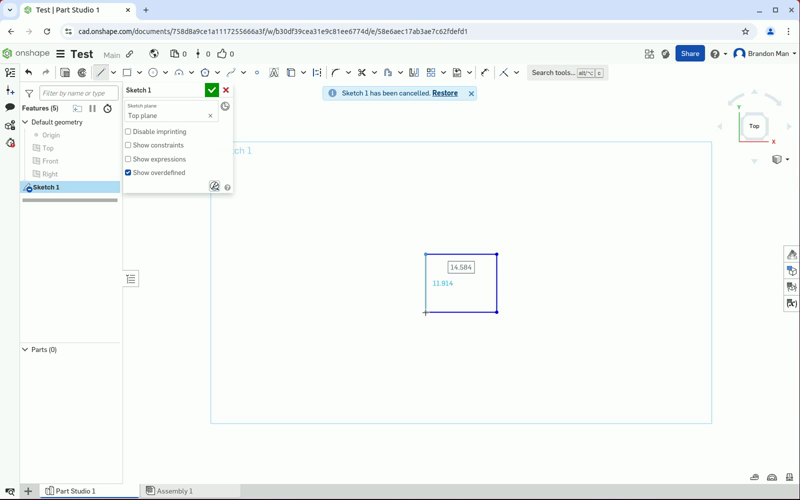
key_up(shift)
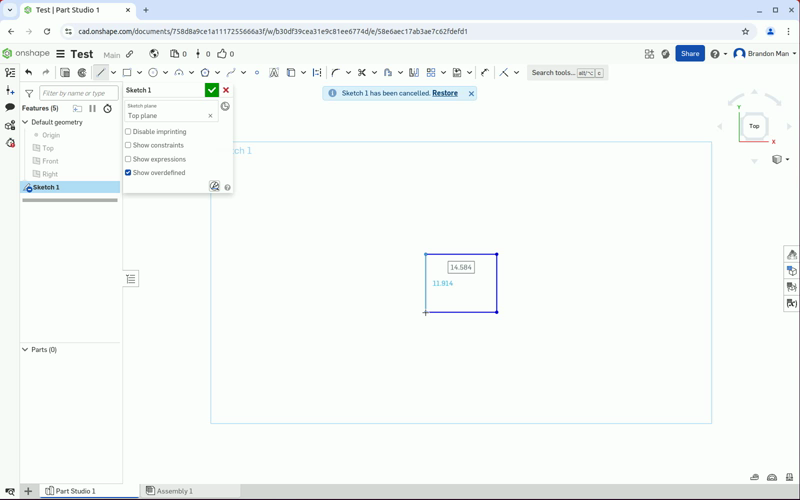
click(425, 312)
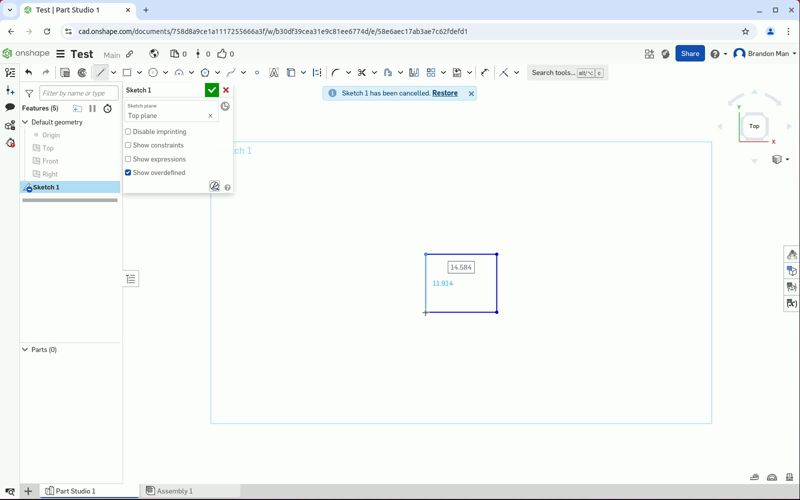
key(esc)
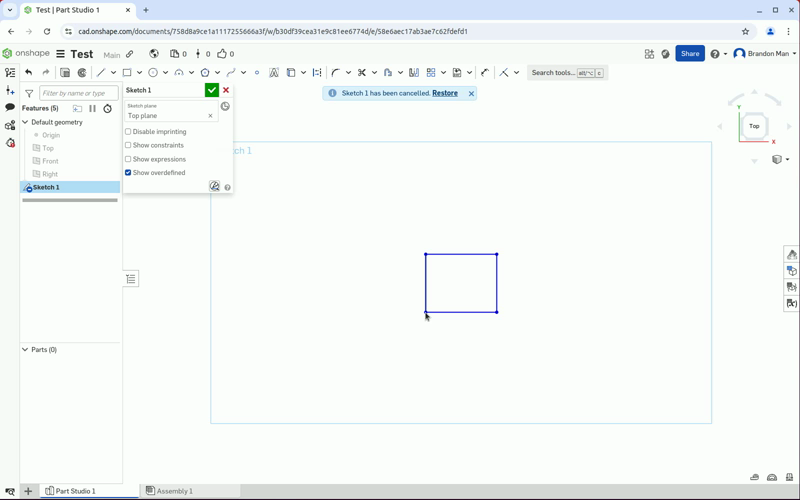
mouse_move(473, 309)
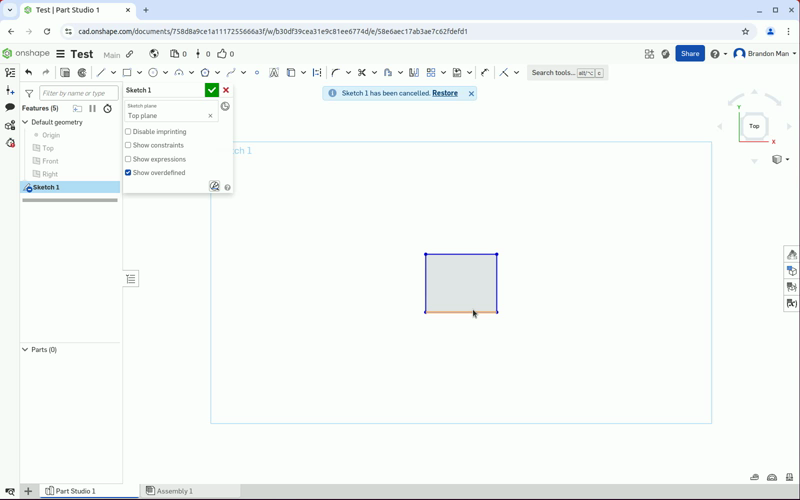
click(473, 309)
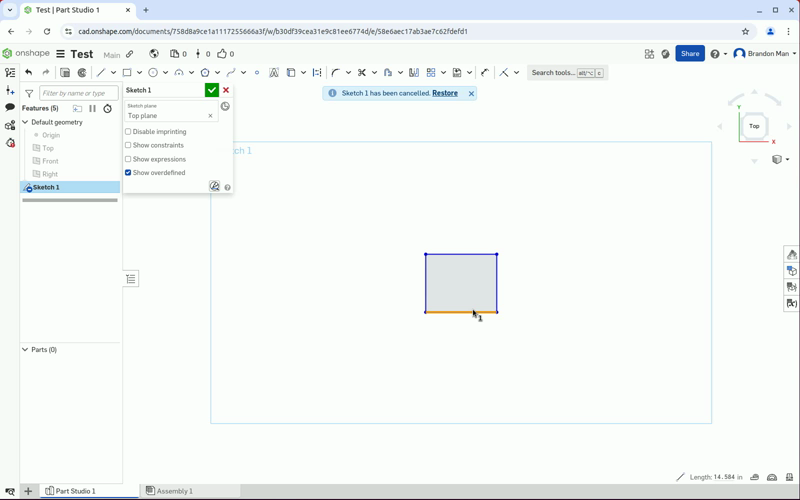
mouse_move(73, 352)
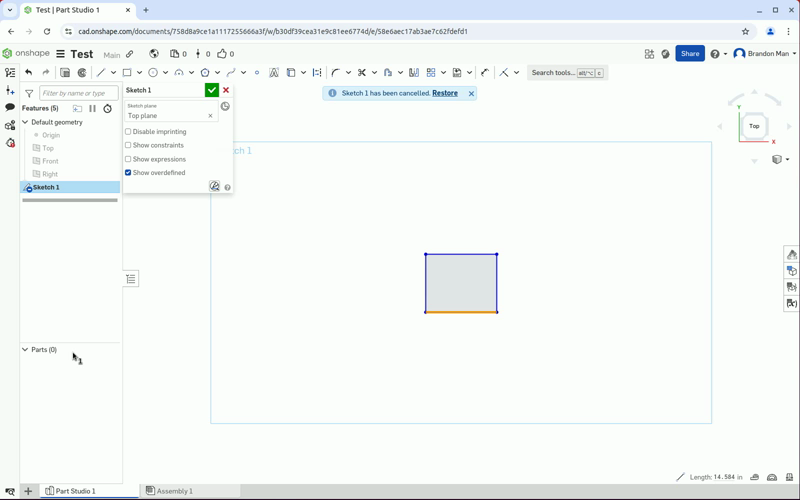
key(shift+y)
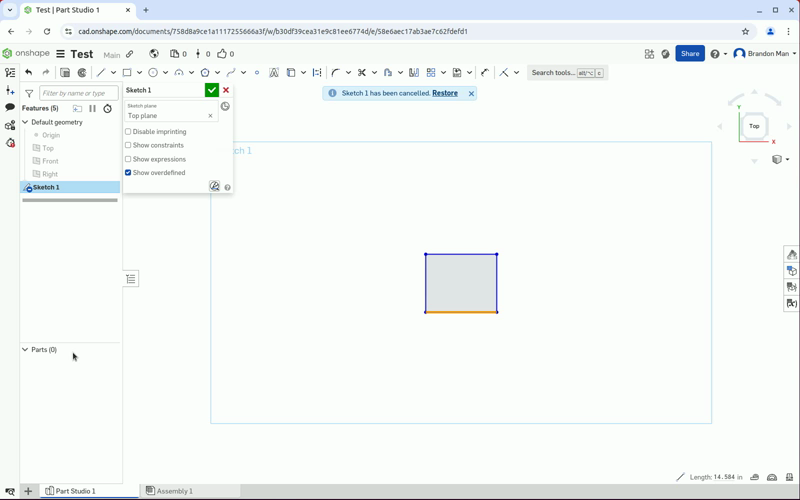
key(shift+e)
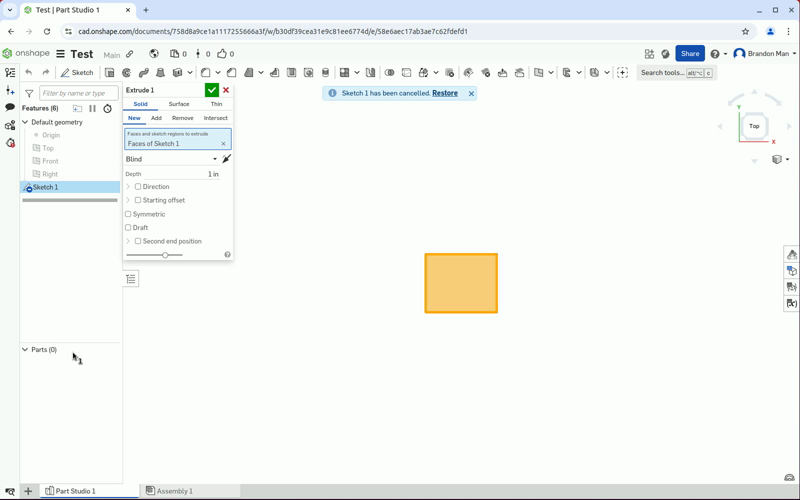
mouse_move(143, 106)
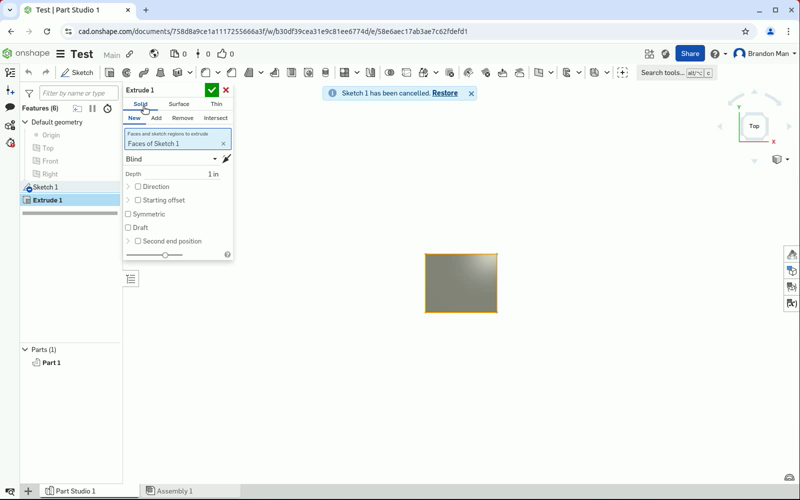
click(143, 106)
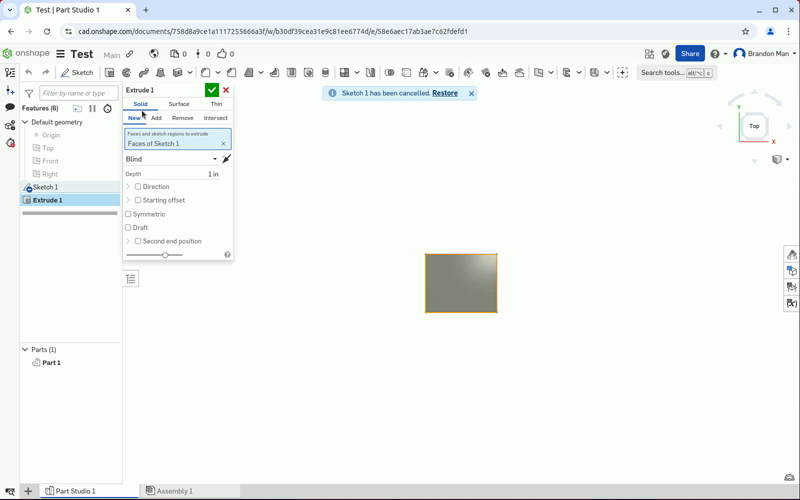
mouse_move(137, 120)
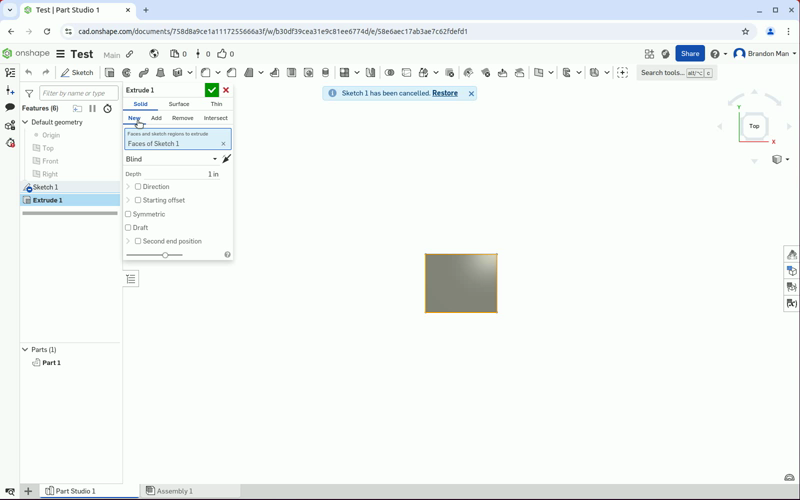
click(137, 120)
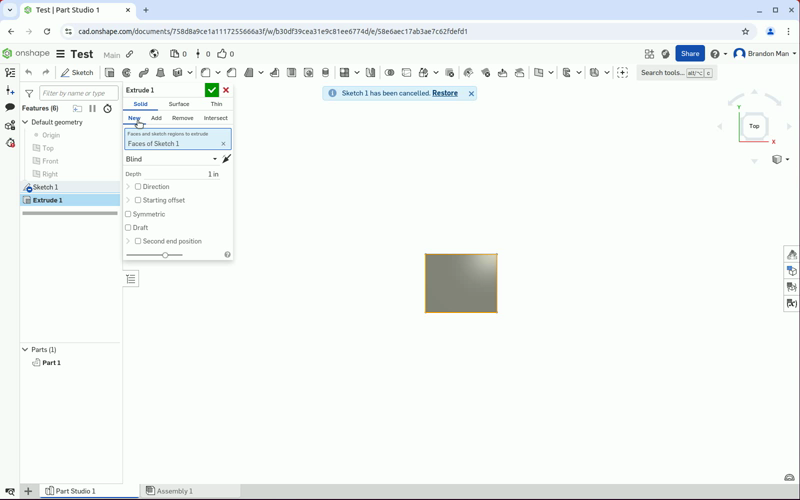
key(tab, 4)
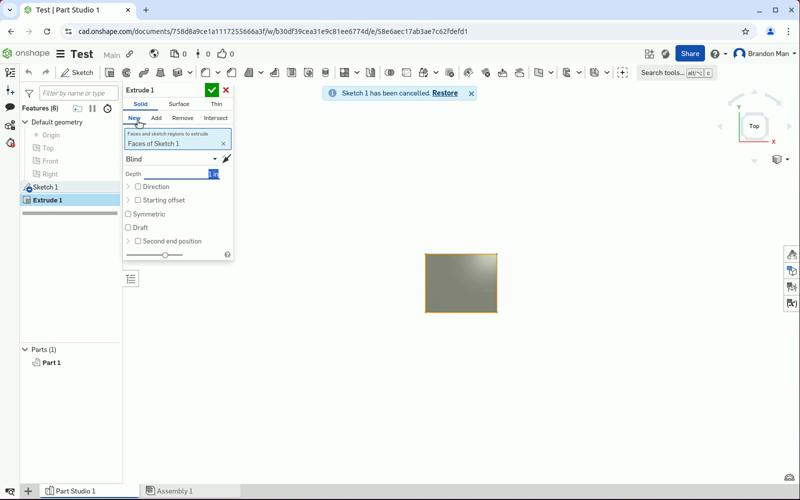
text(23.108)
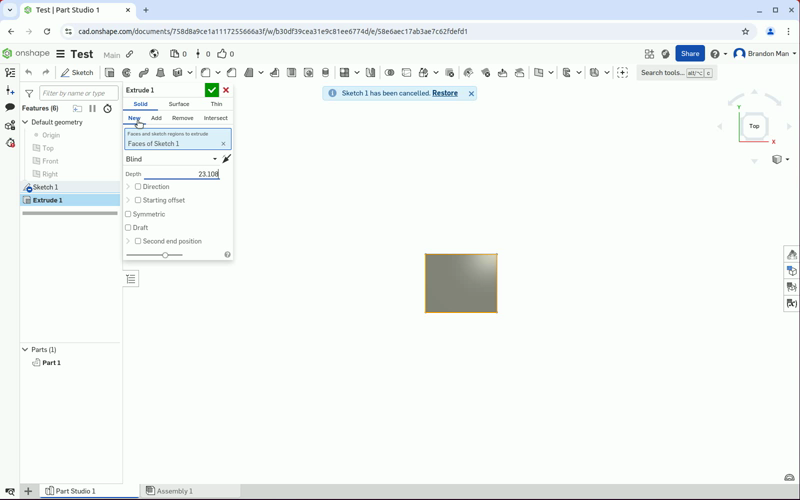
key(enter)
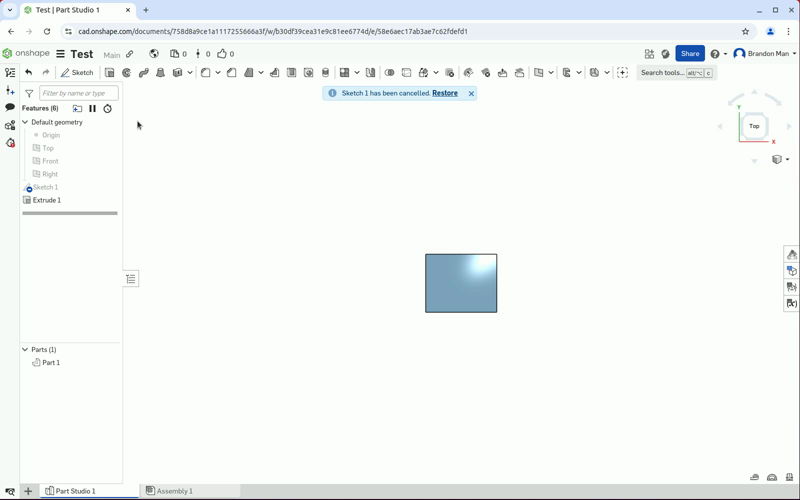
key(shift+h)
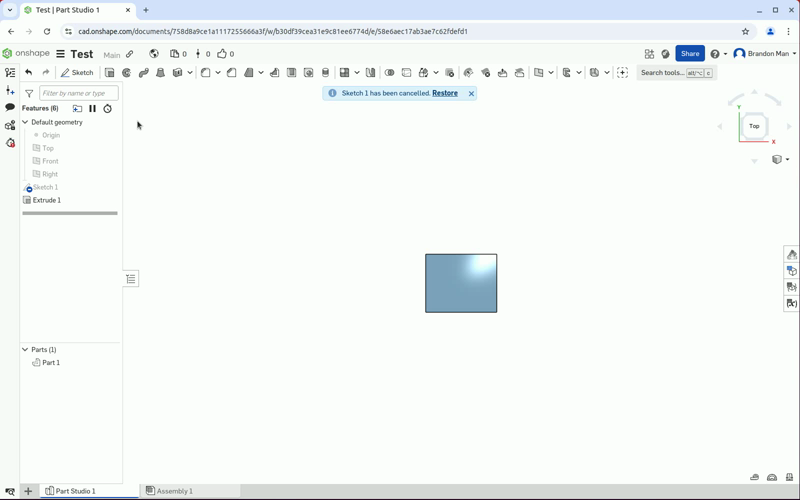
key(shift+h)
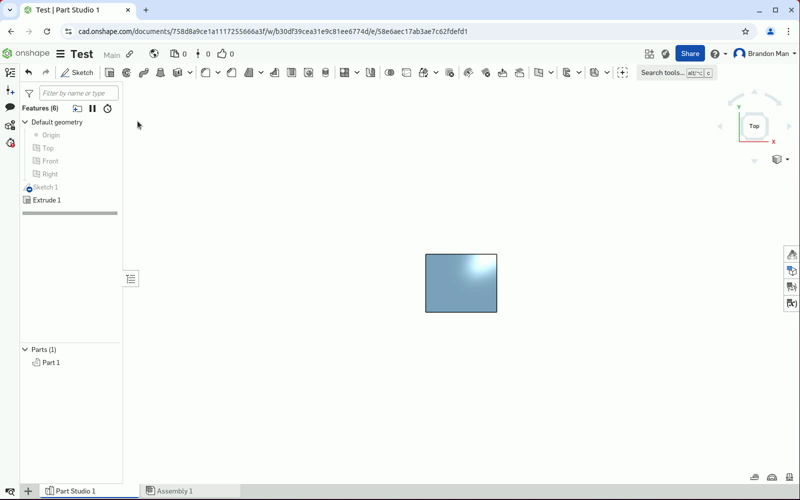
mouse_move(73, 189)
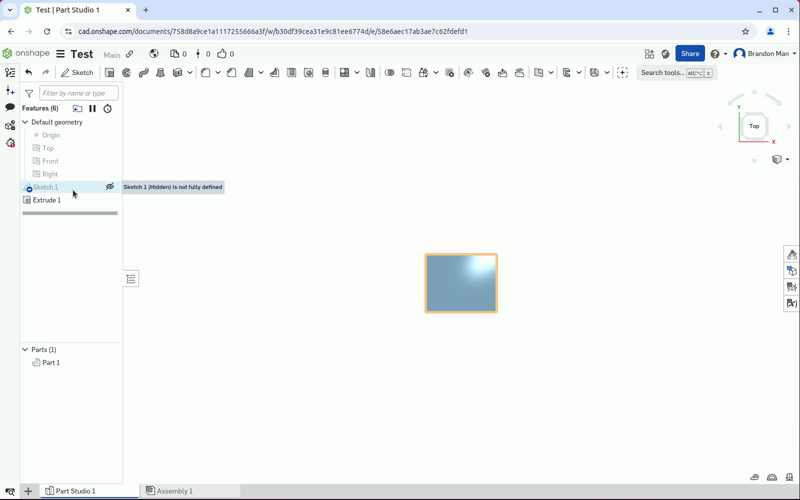
click(73, 189)
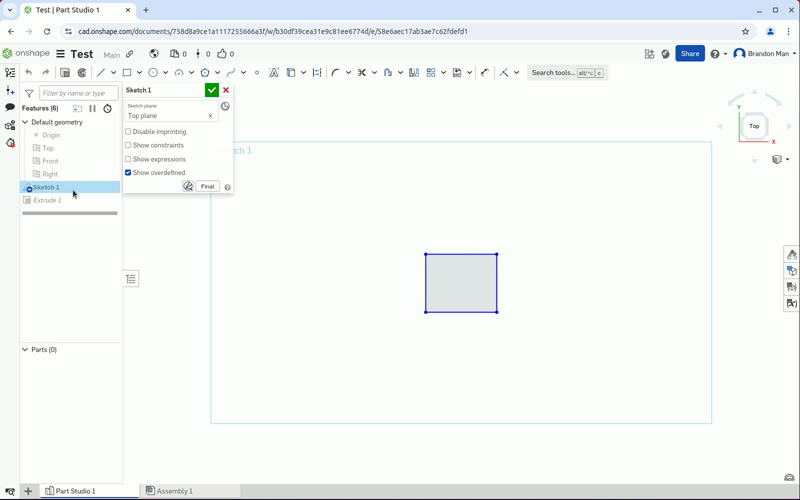
mouse_move(229, 92)
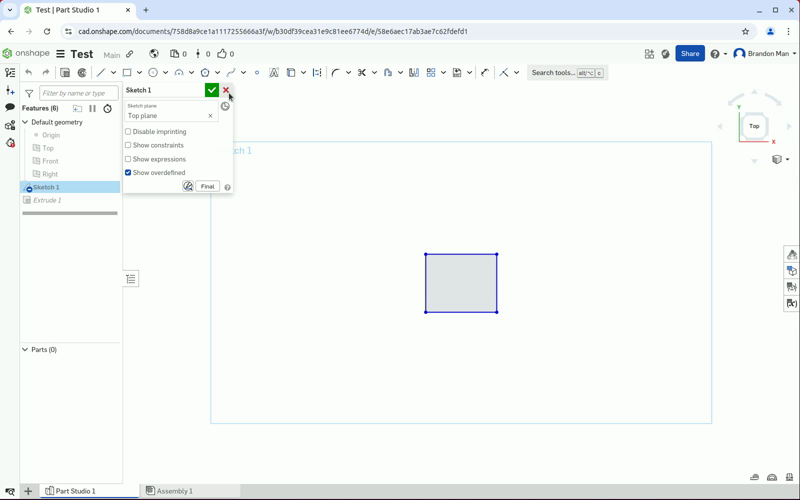
click(229, 92)
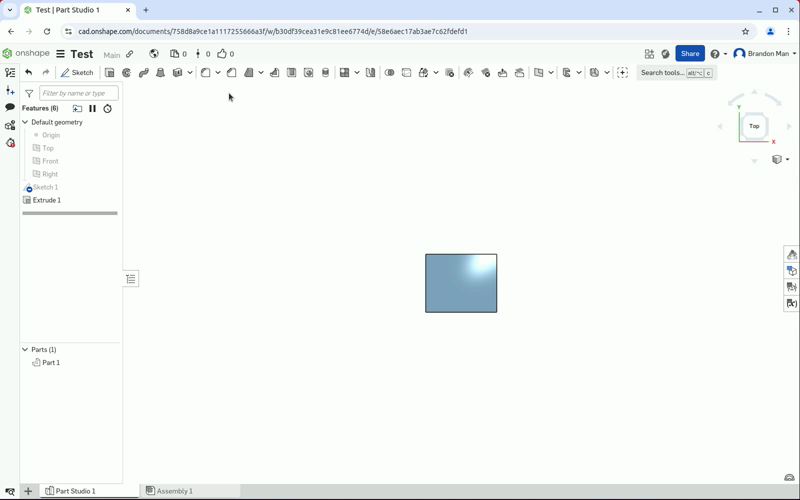
mouse_move(73, 352)
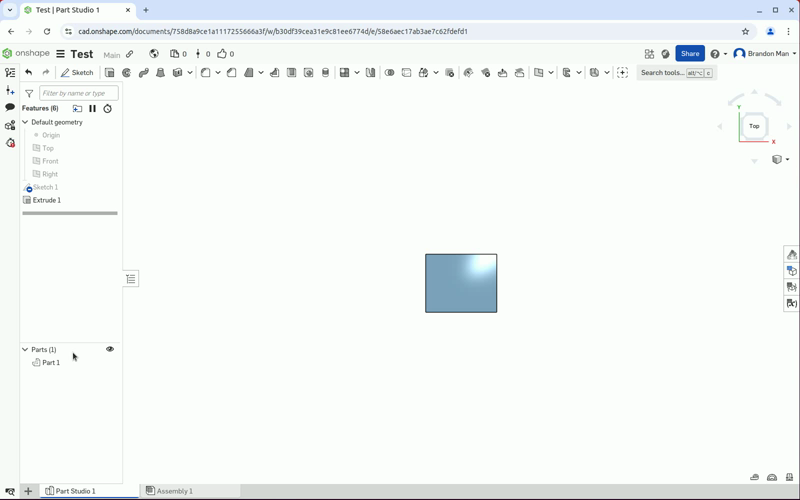
key(y)
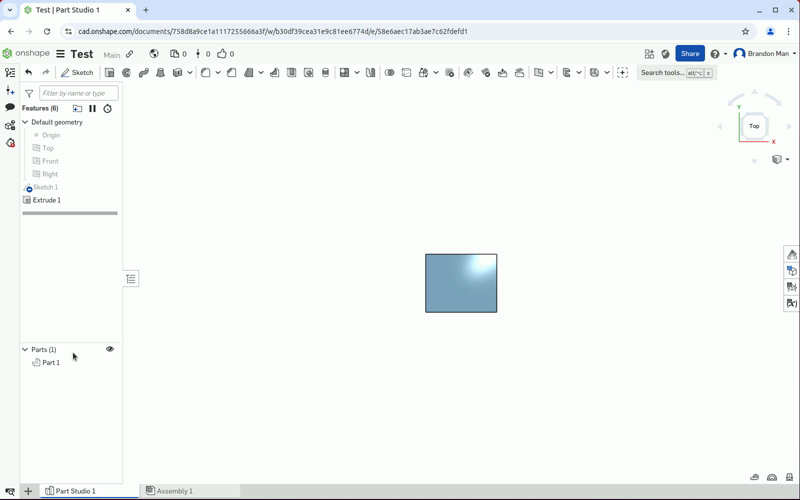
key(shift+p)
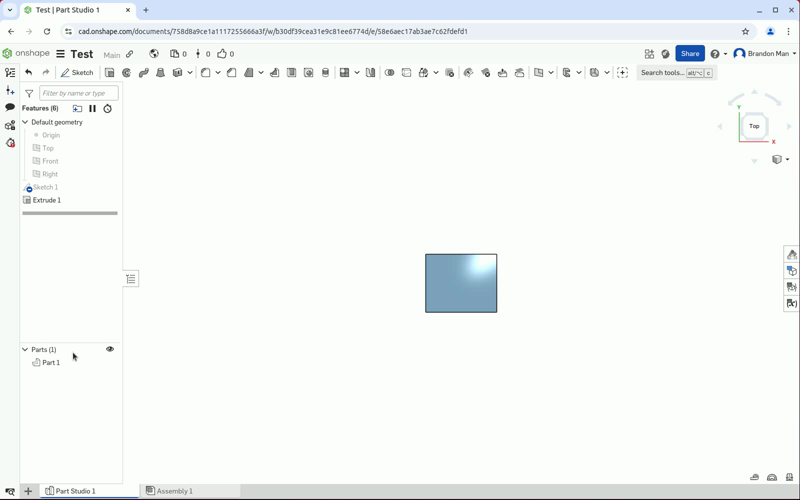
key(space)
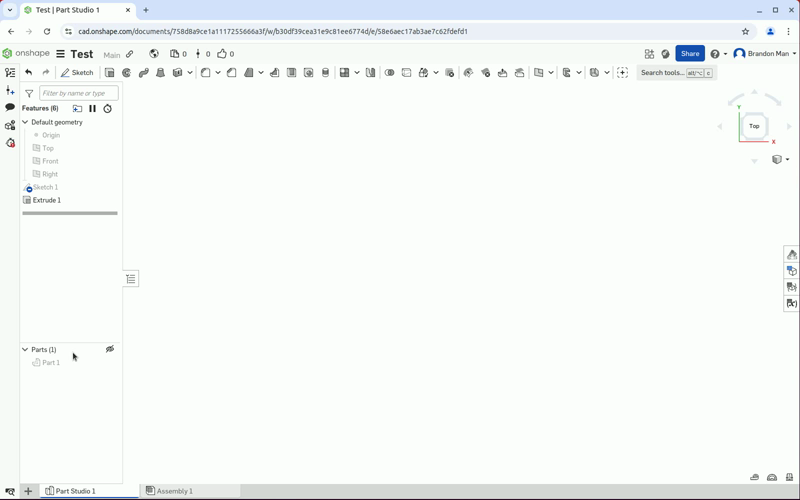
key_down(shift)
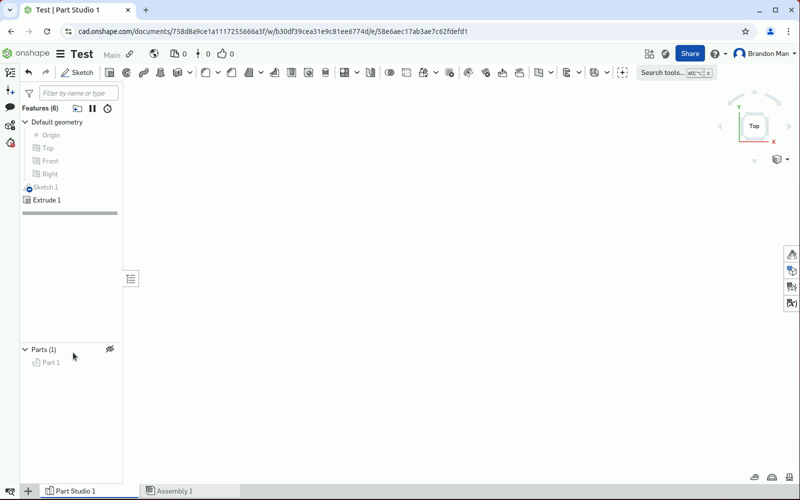
key(up)
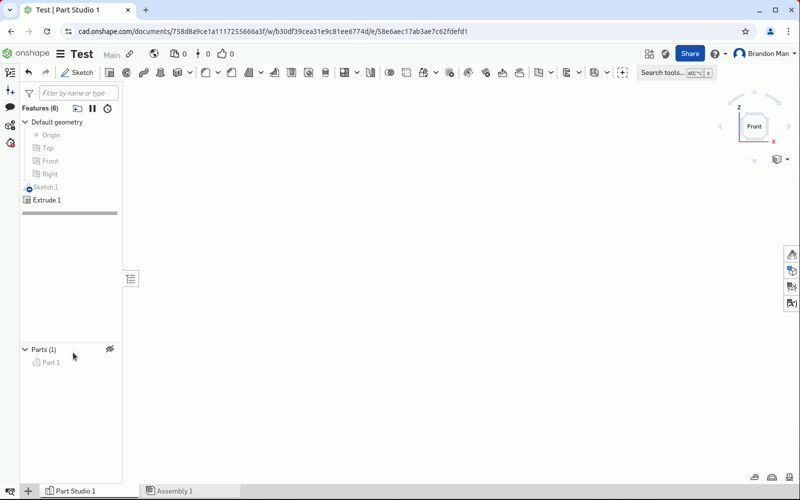
key_up(shift)
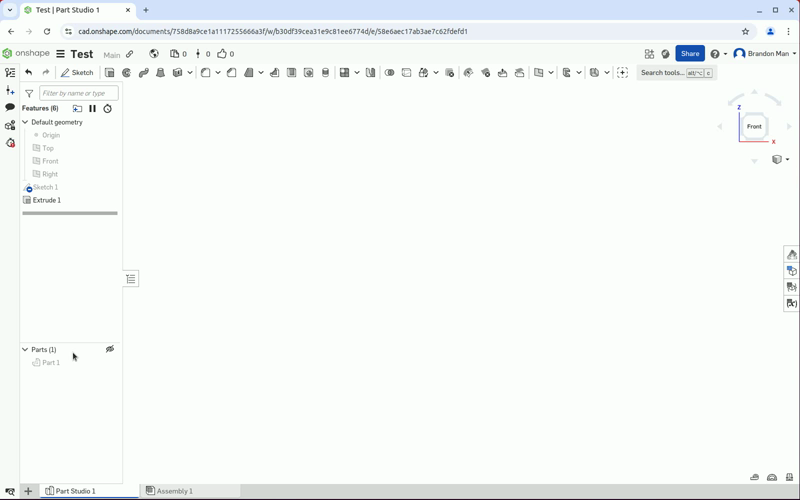
mouse_move(73, 352)
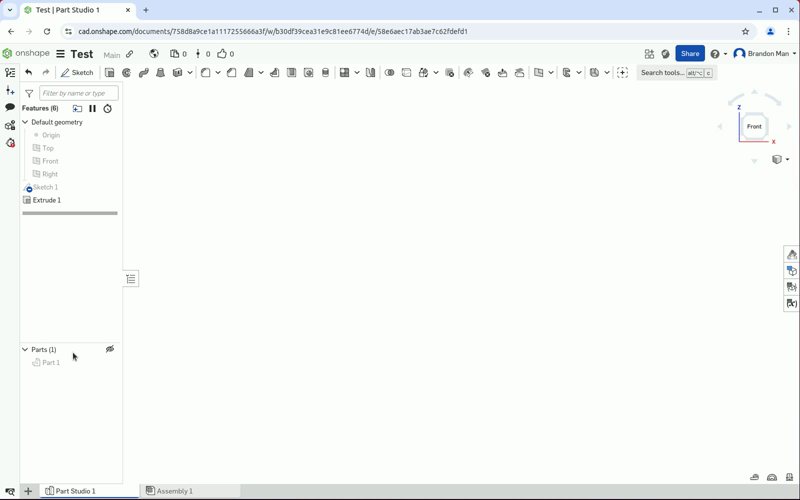
key(shift+y)
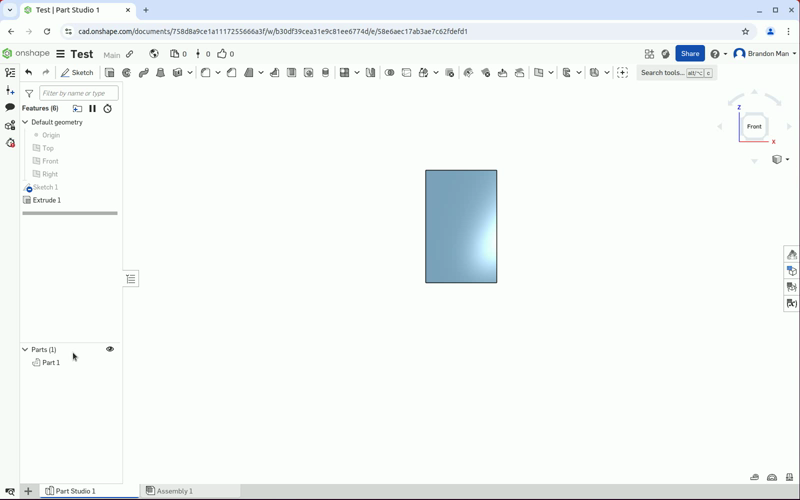
mouse_move(541, 75)
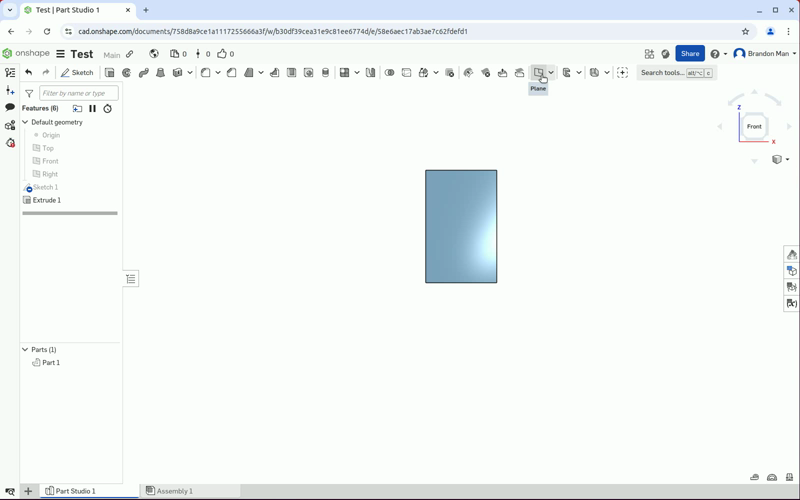
click(541, 75)
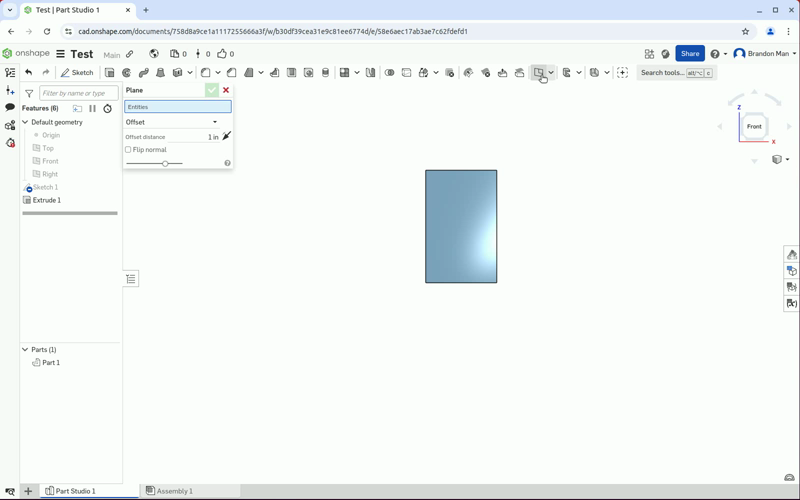
mouse_move(73, 163)
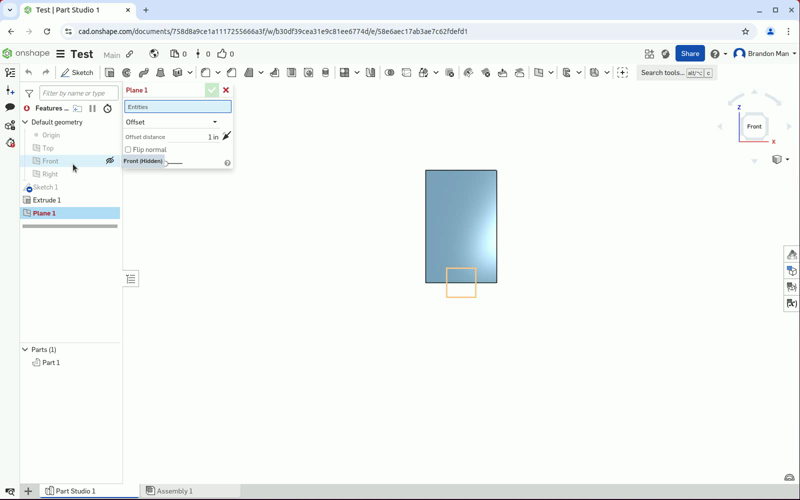
click(73, 163)
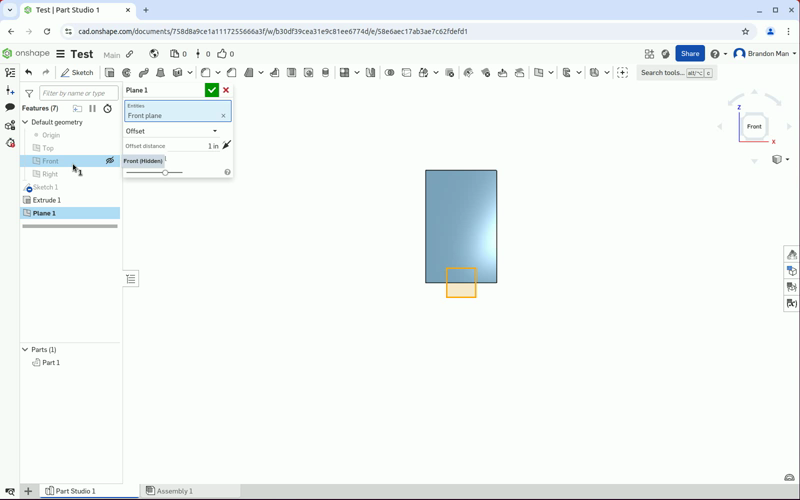
key(tab, 2)
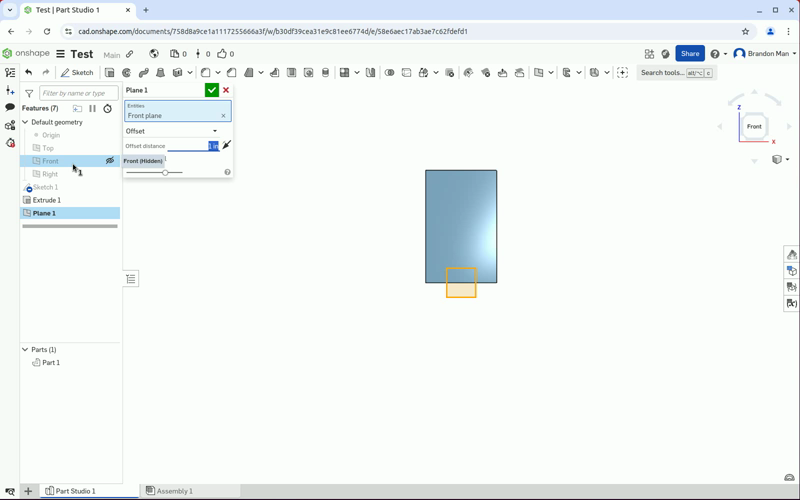
text(6.008)
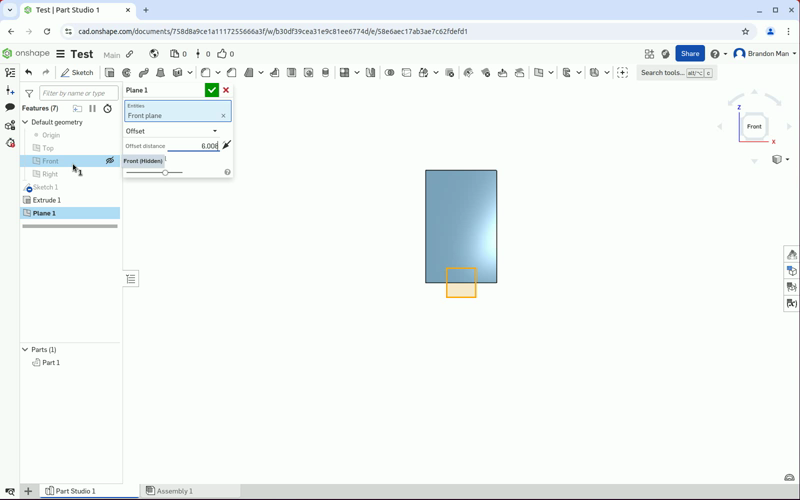
key(enter, 2)
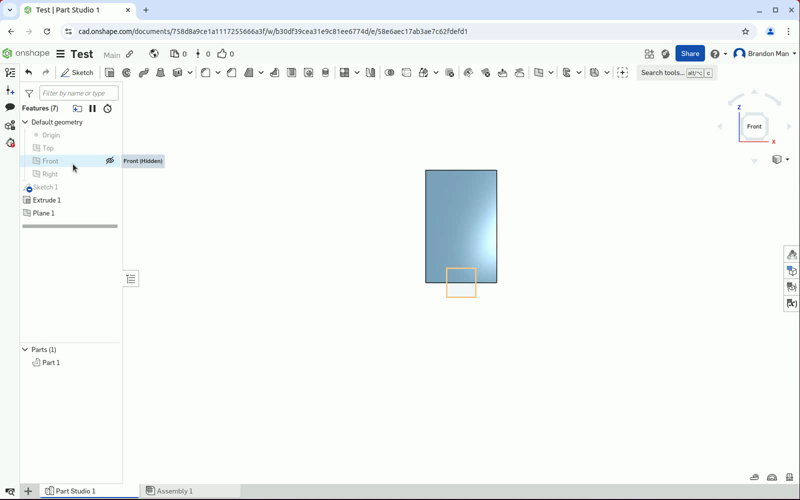
key(shift+s)
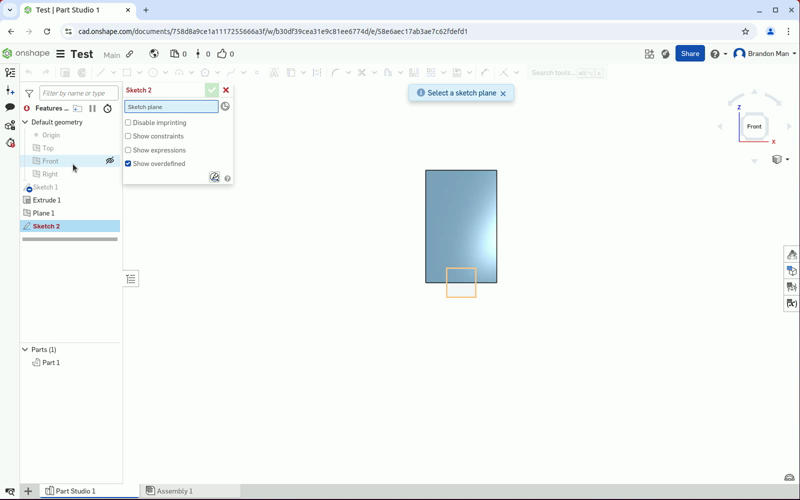
mouse_move(73, 215)
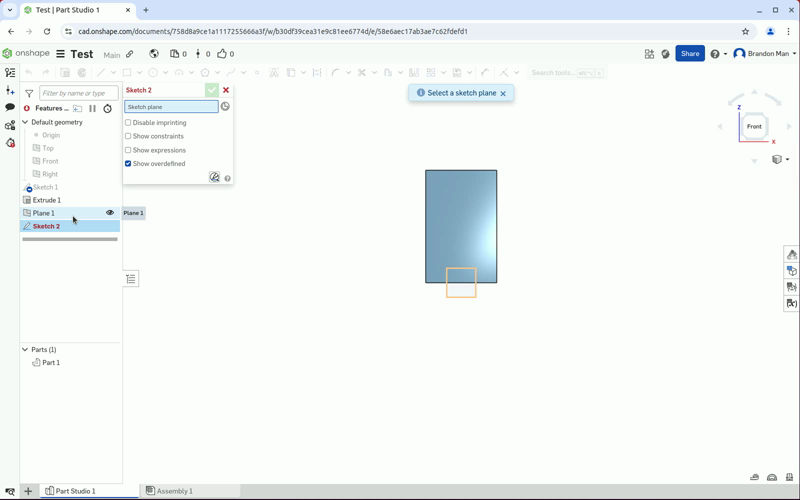
click(73, 215)
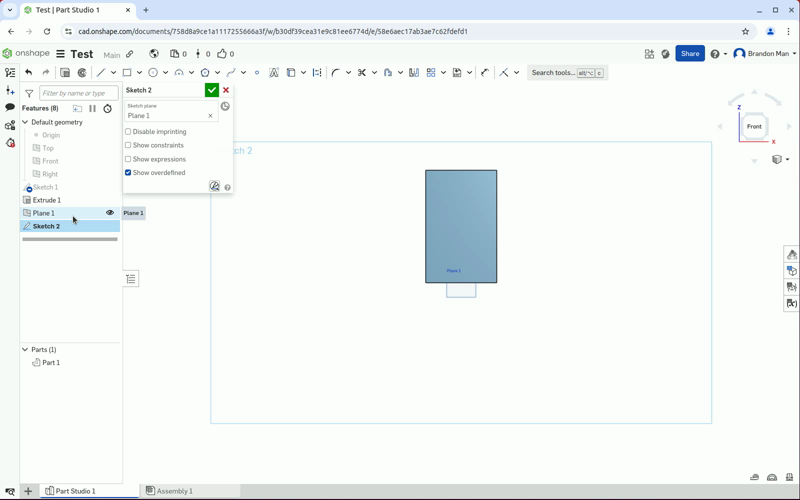
mouse_move(73, 352)
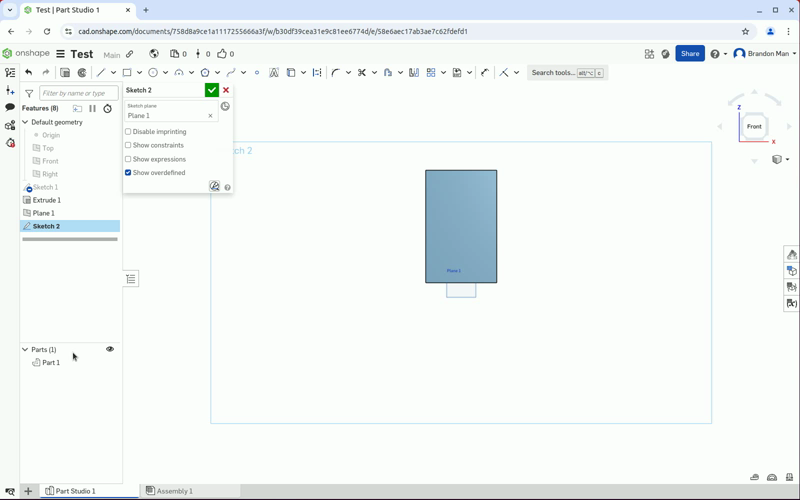
key(y)
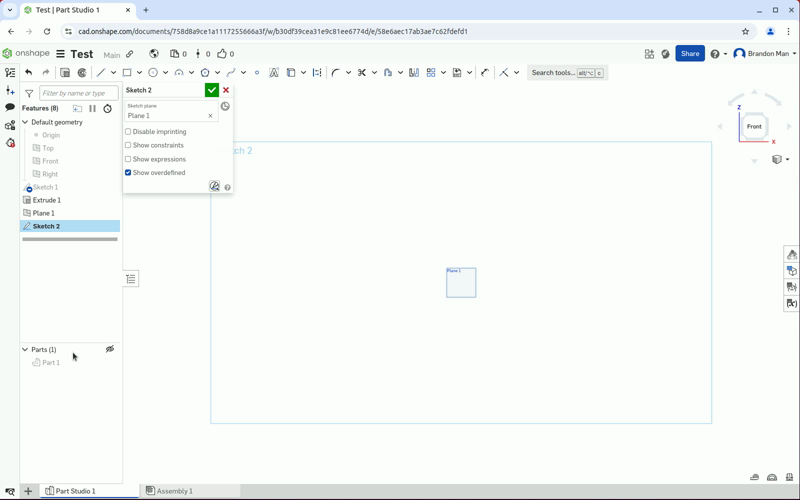
key(c)
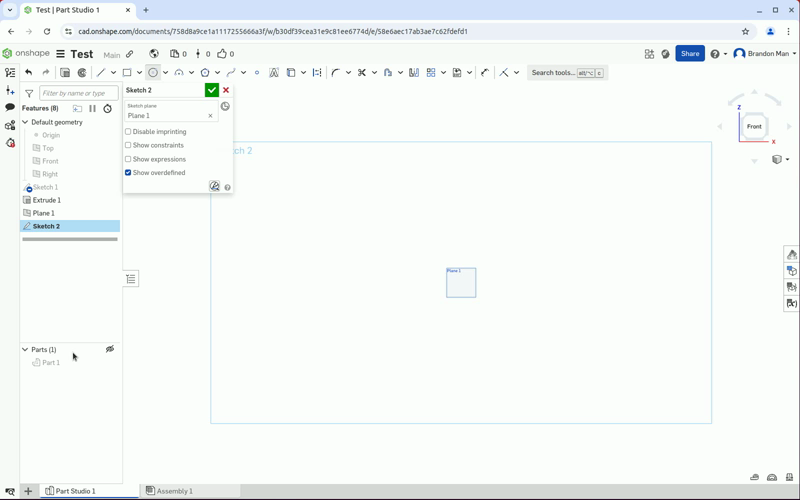
key_down(shift)
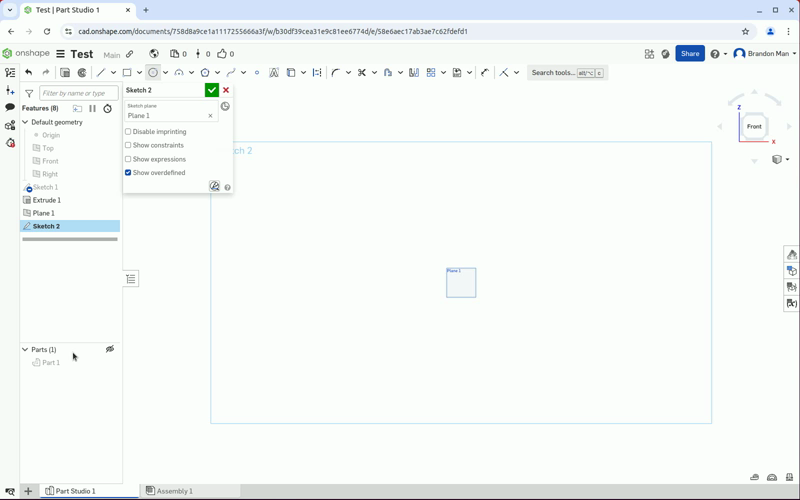
mouse_move(461, 250)
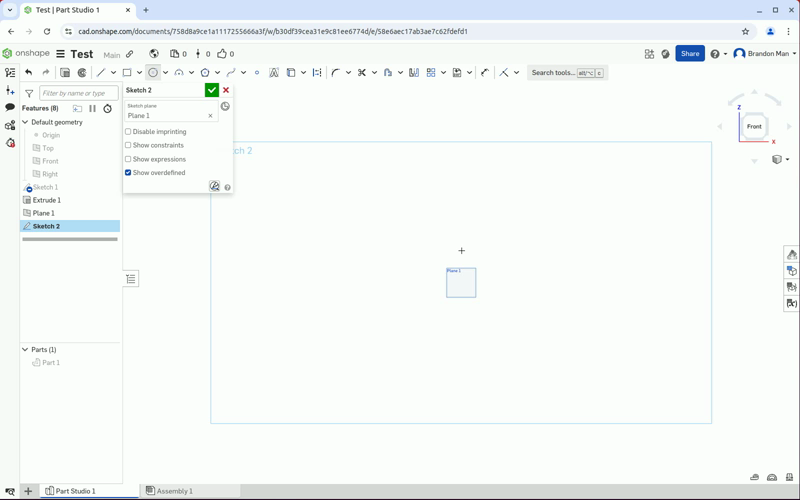
click(461, 250)
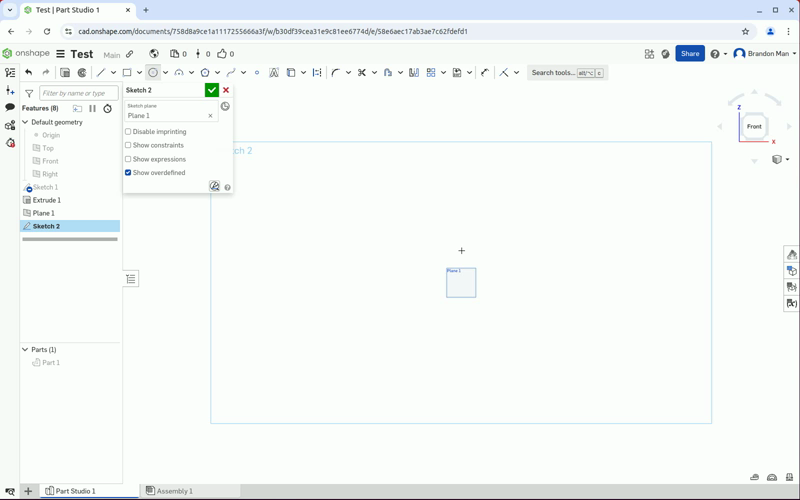
key_up(shift)
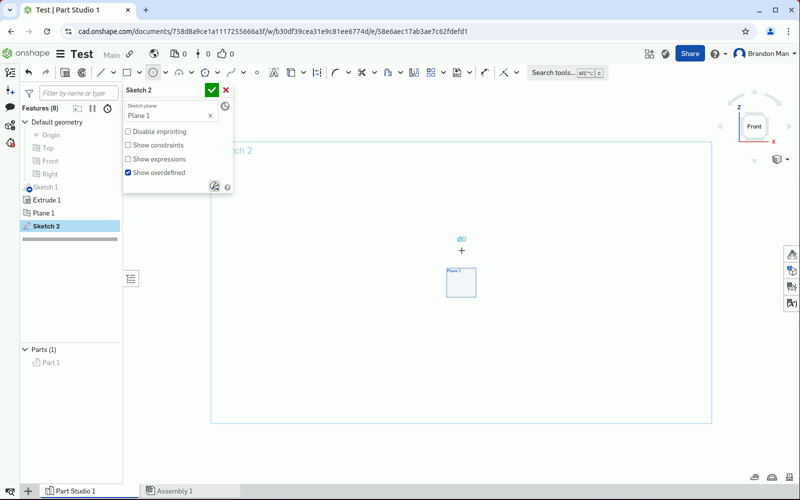
mouse_move(470, 250)
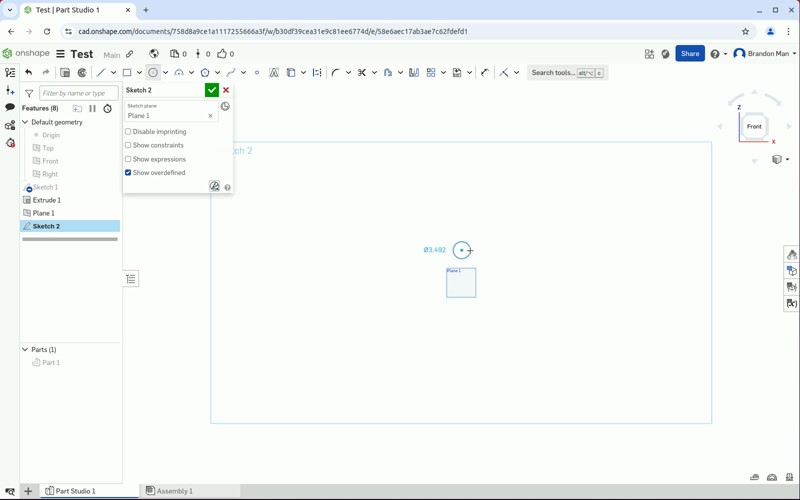
click(470, 250)
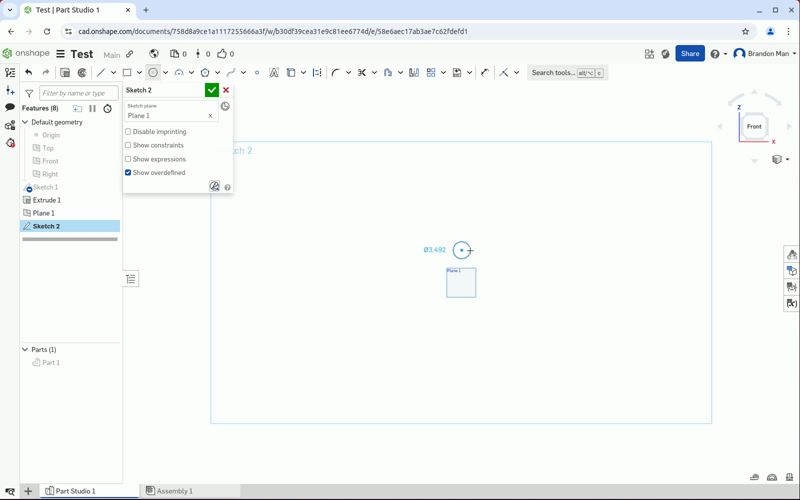
key(esc)
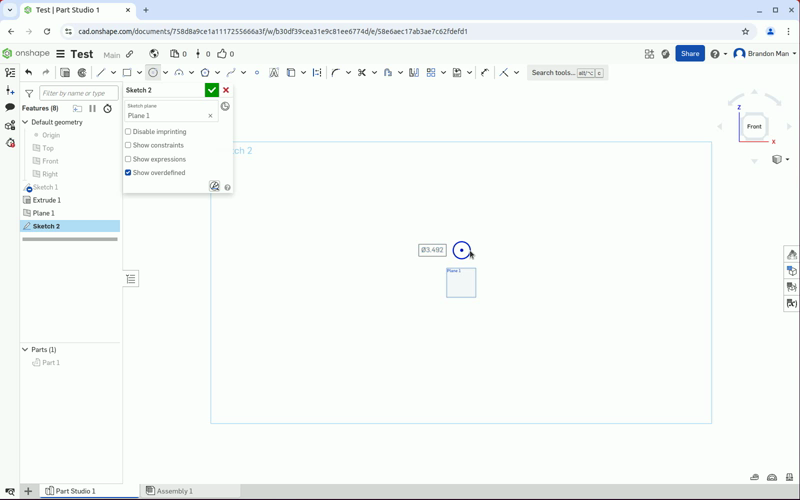
mouse_move(459, 252)
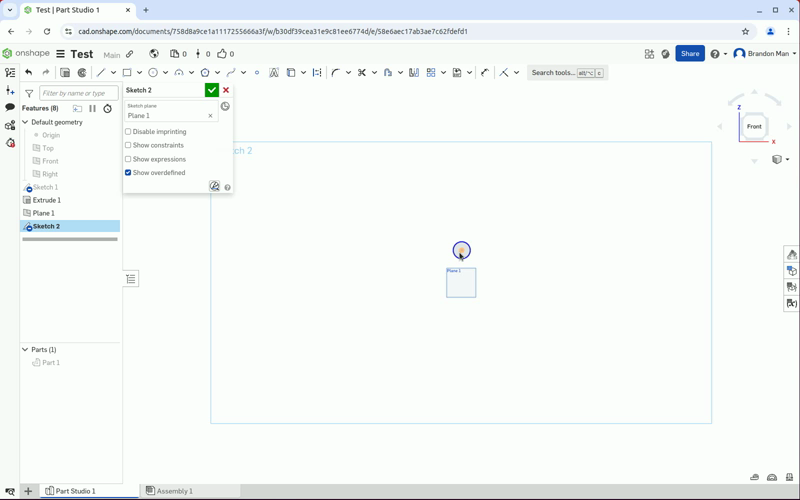
scroll(6)
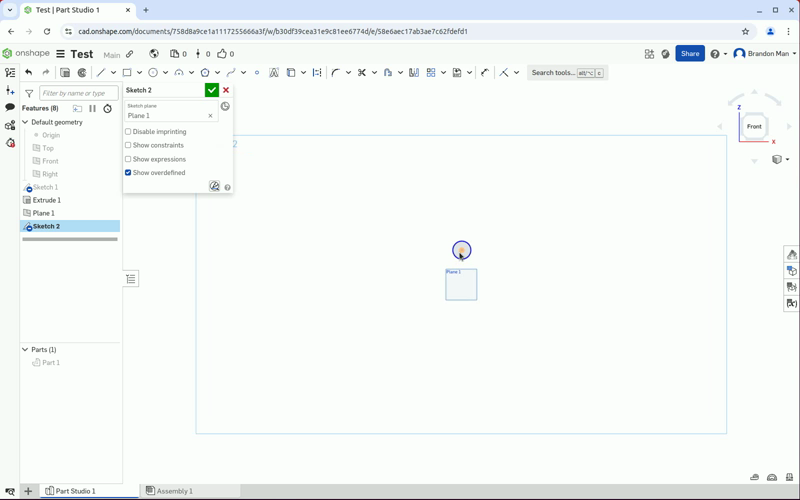
scroll(6)
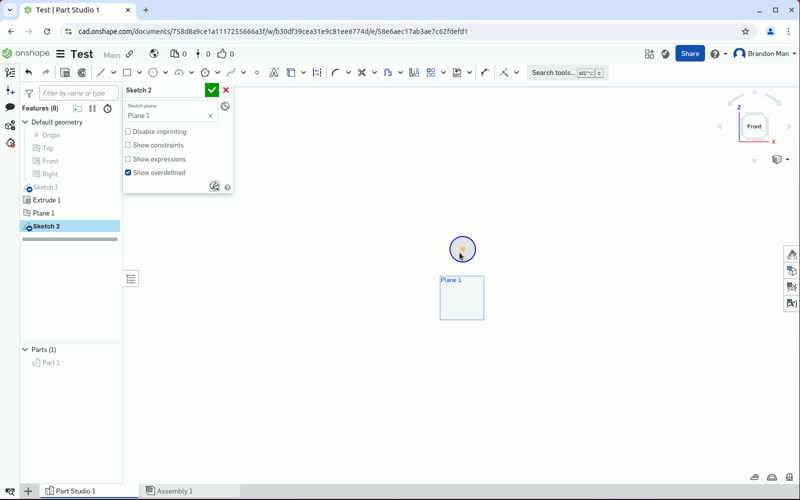
scroll(6)
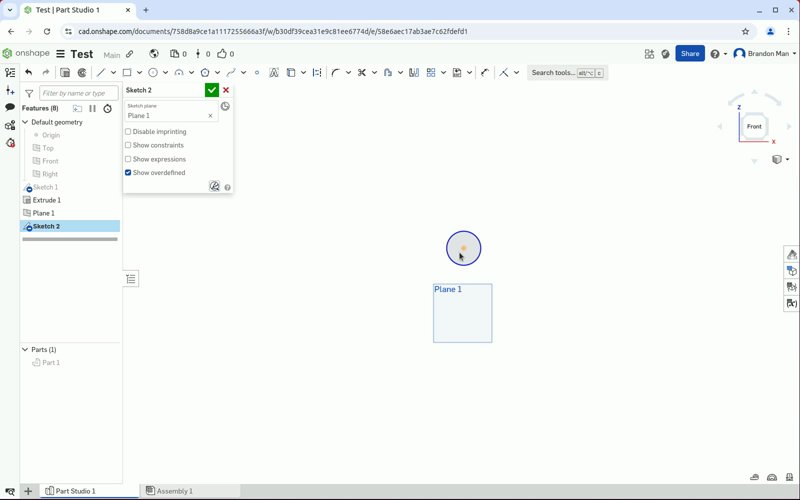
scroll(6)
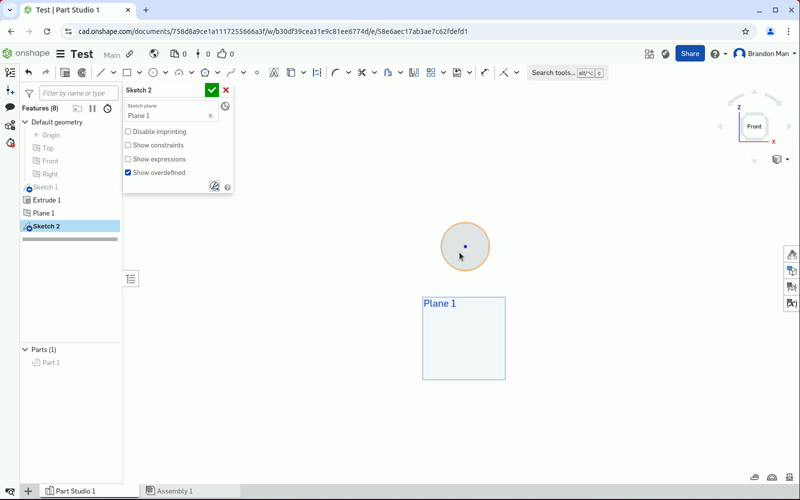
scroll(6)
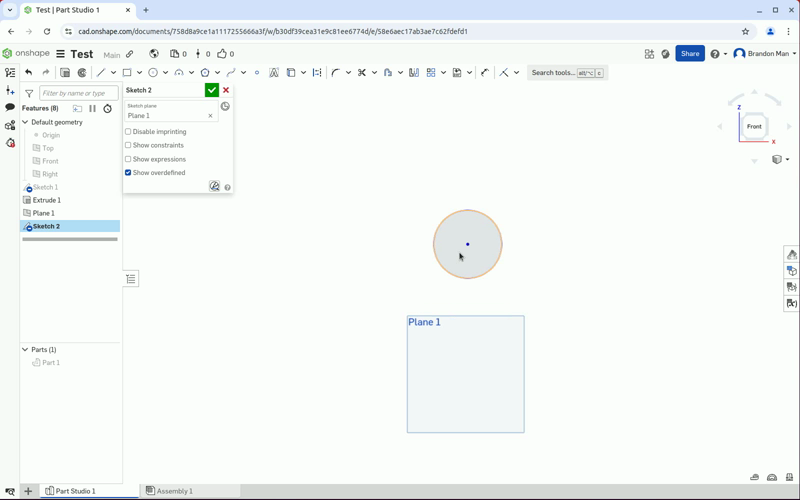
scroll(6)
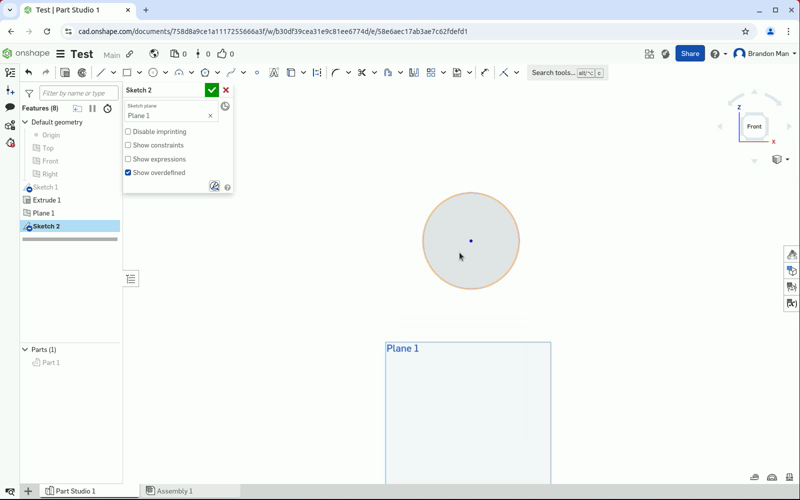
scroll(6)
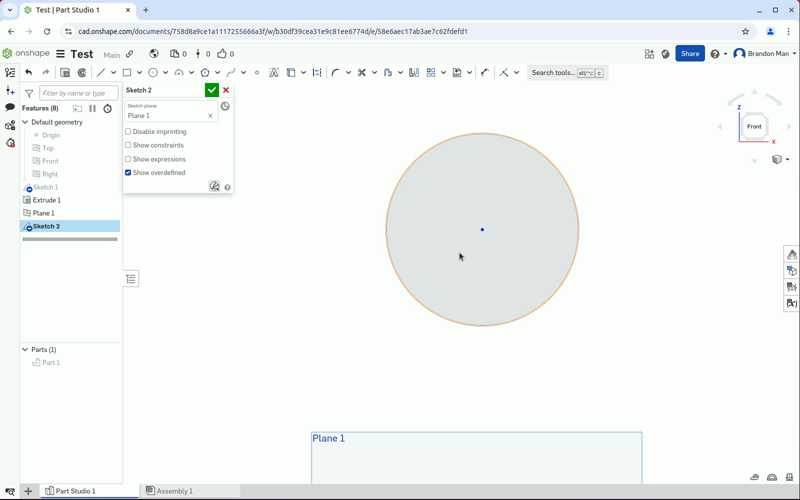
click(459, 252)
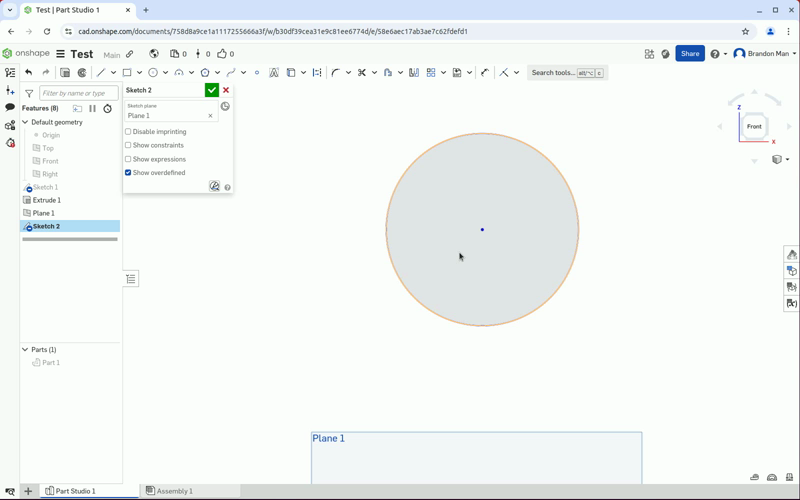
scroll(-6)
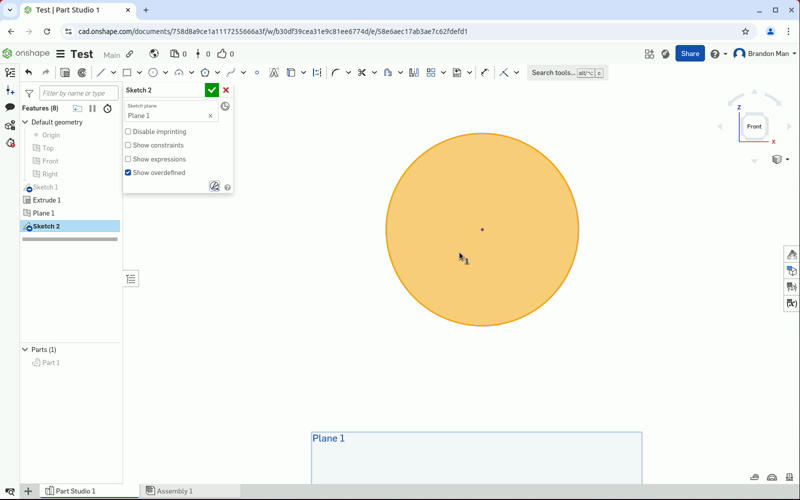
scroll(-6)
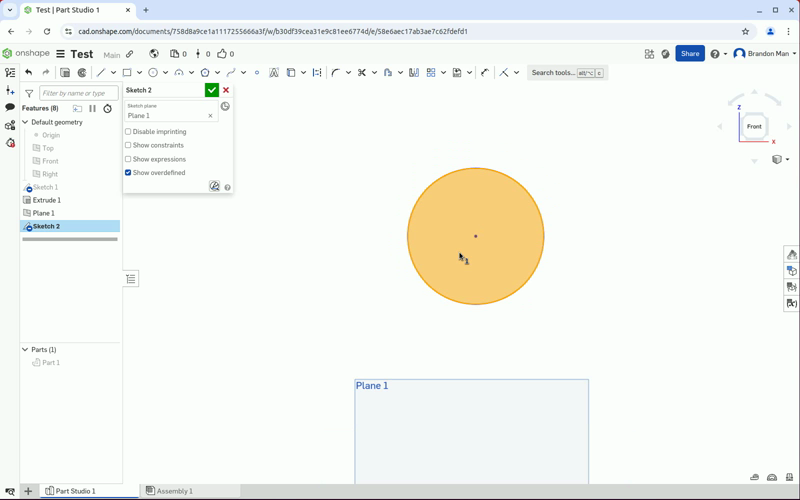
scroll(-6)
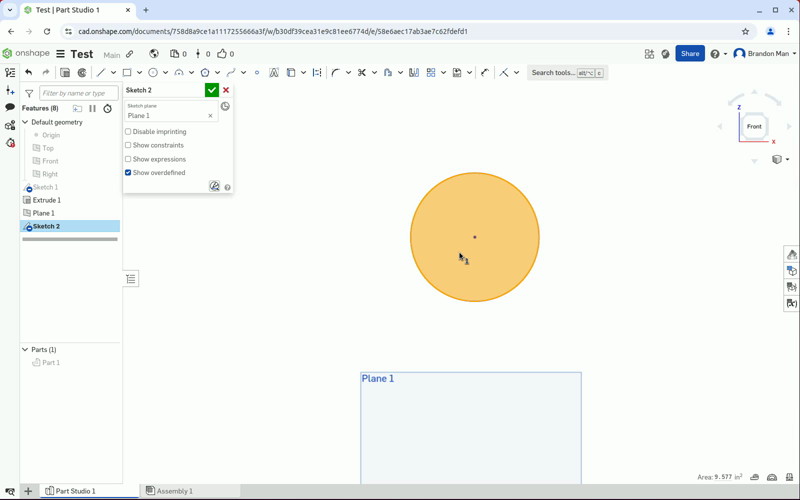
scroll(-6)
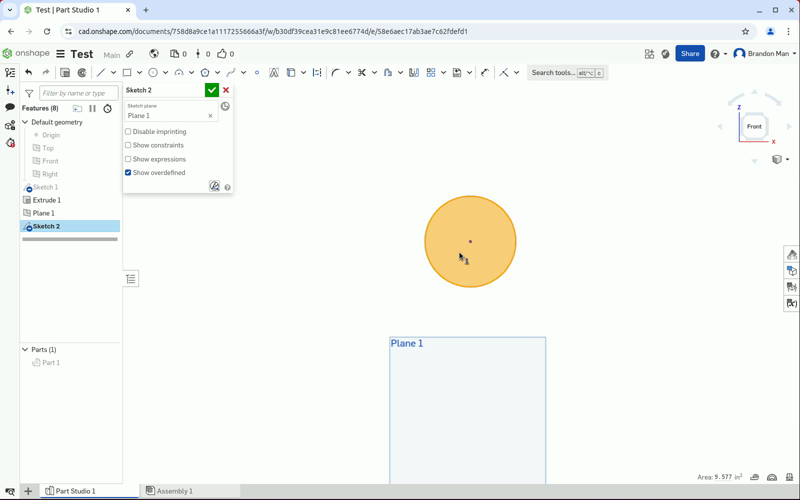
scroll(-6)
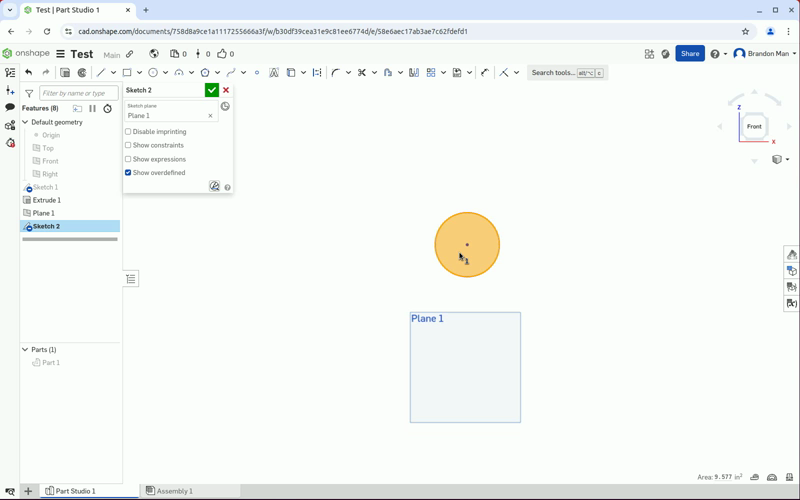
scroll(-6)
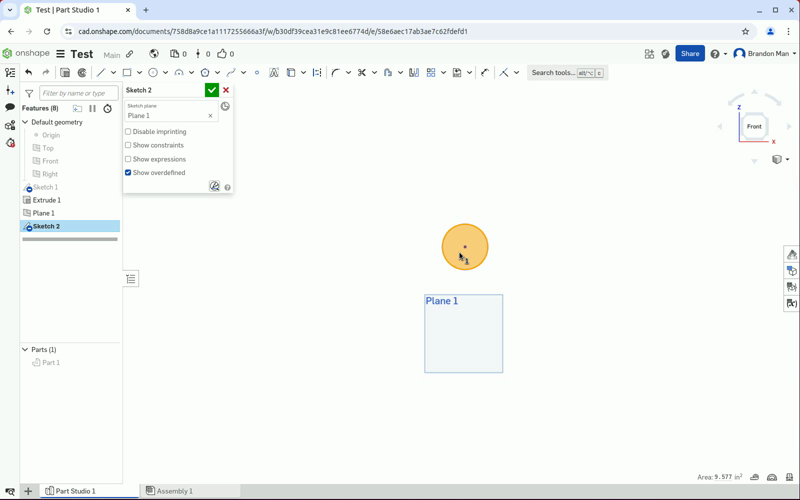
scroll(-6)
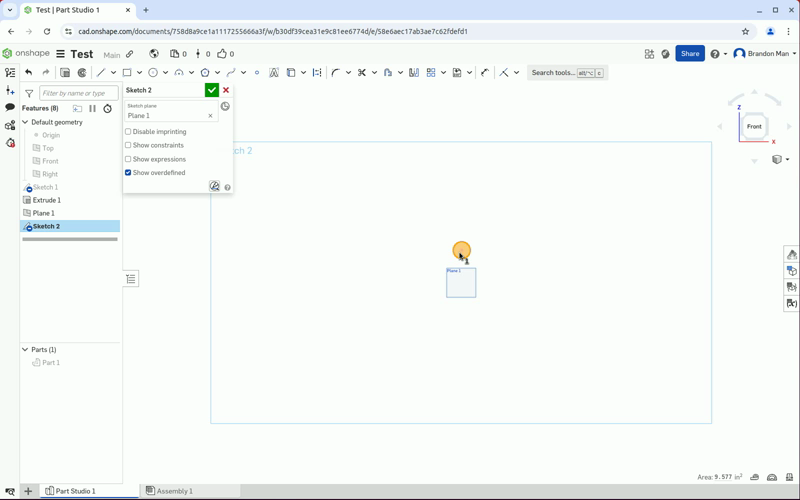
mouse_move(73, 352)
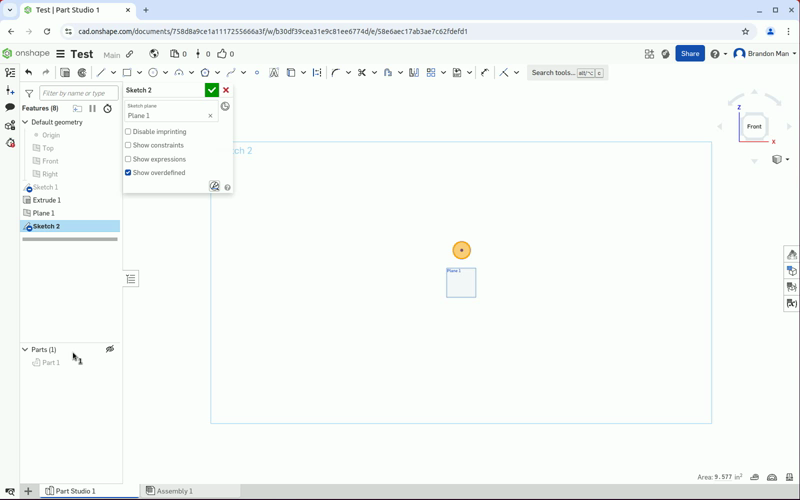
key(shift+y)
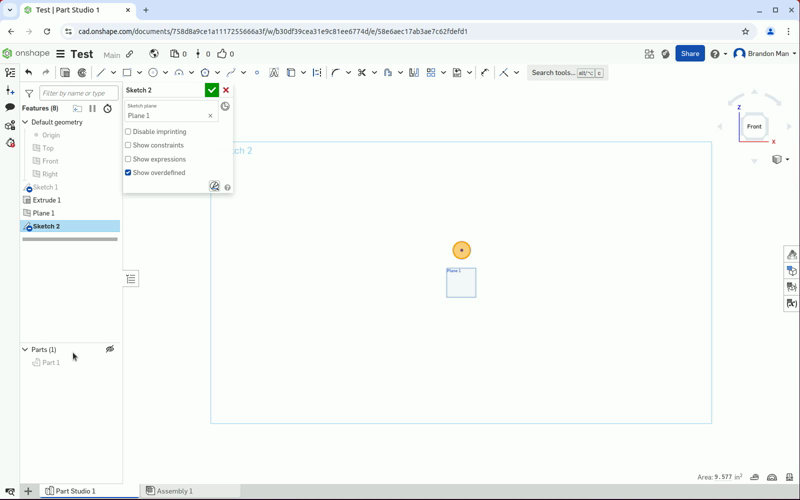
key(shift+e)
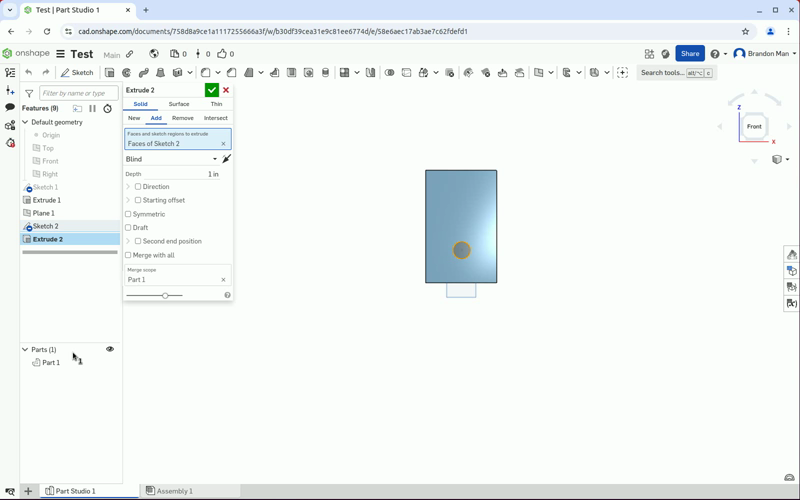
mouse_move(143, 106)
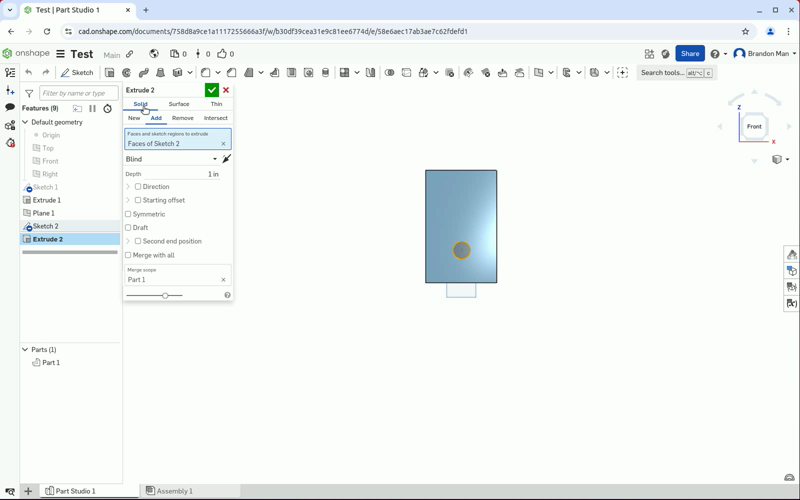
click(143, 106)
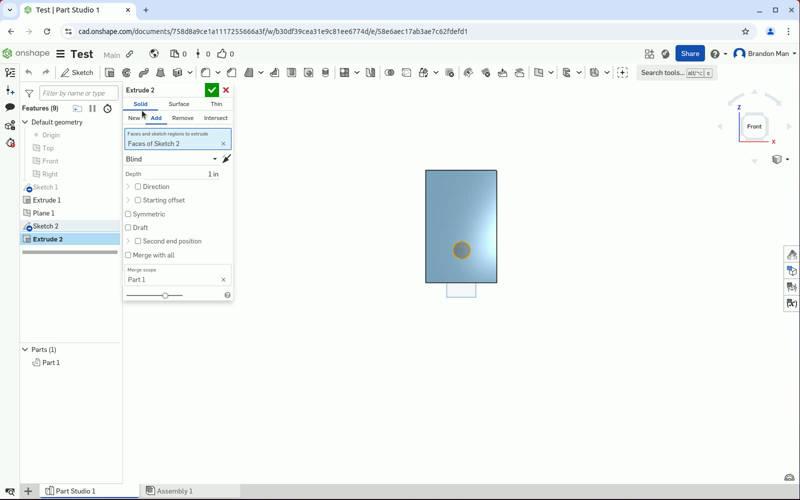
mouse_move(137, 120)
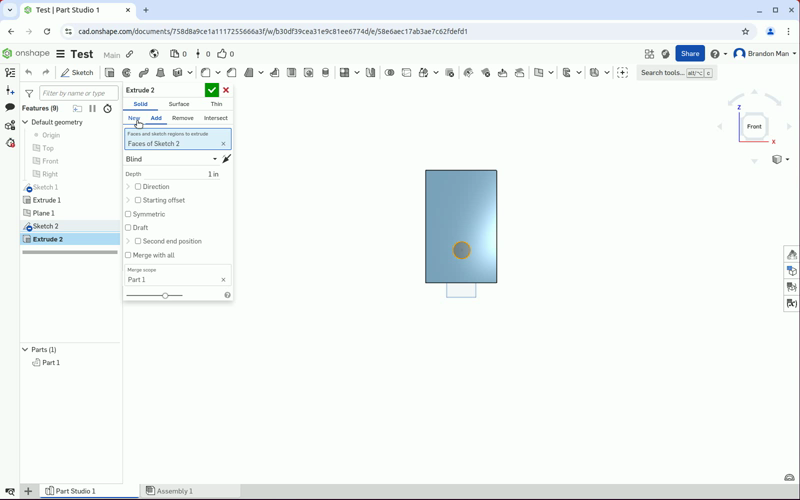
click(137, 120)
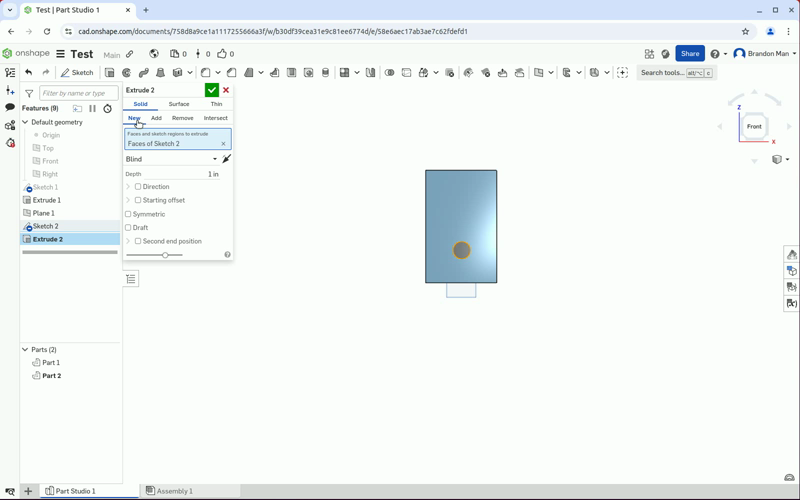
key(tab, 4)
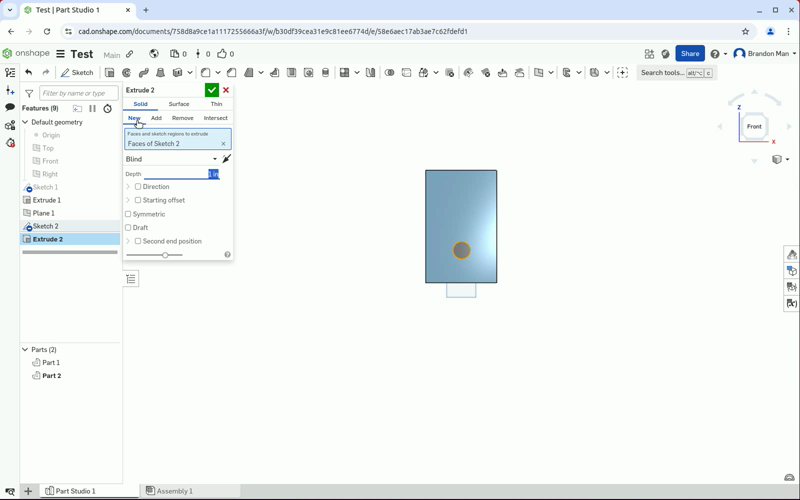
text(3.611)
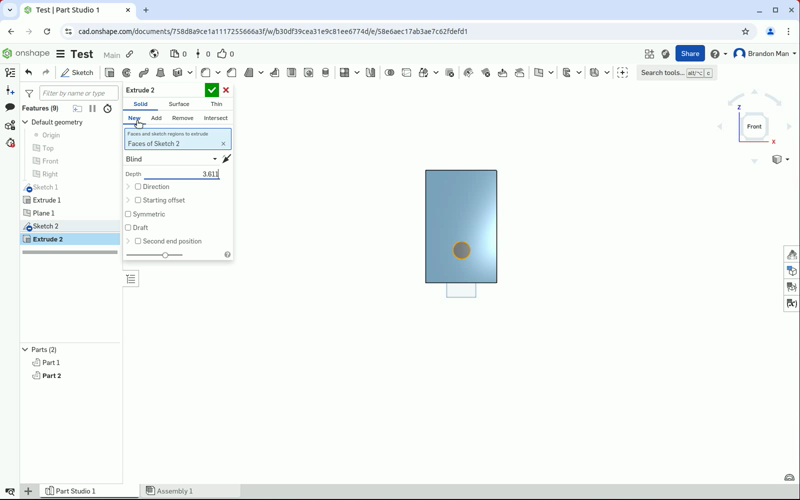
key(enter)
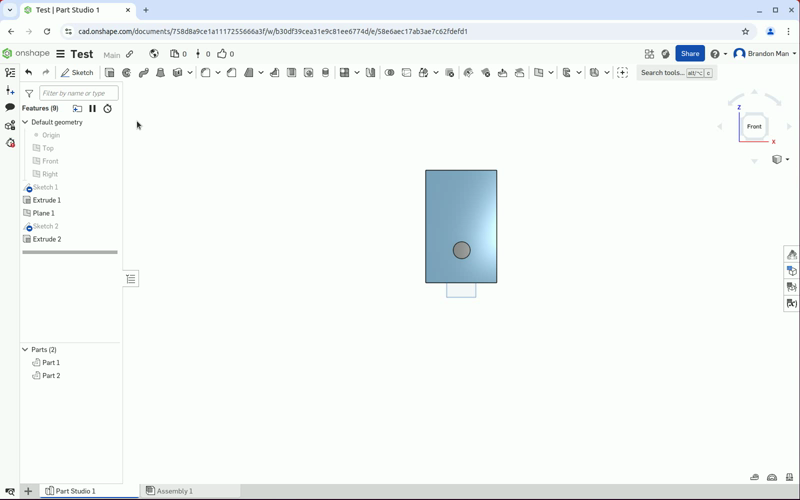
key(shift+h)
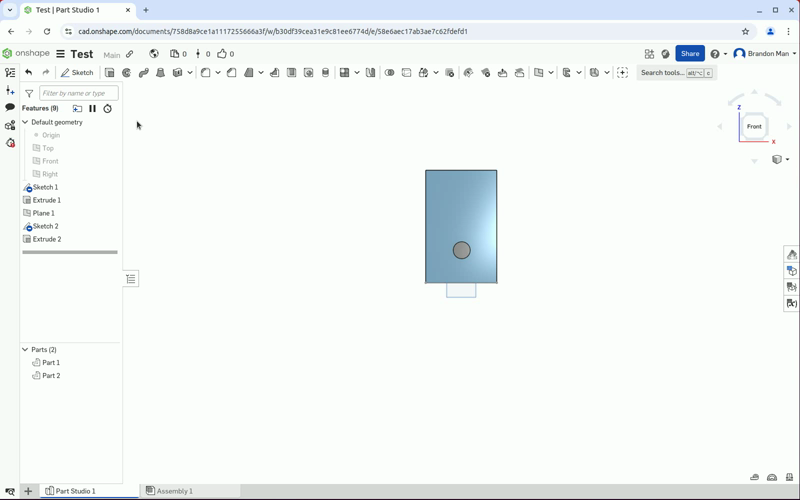
key(shift+h)
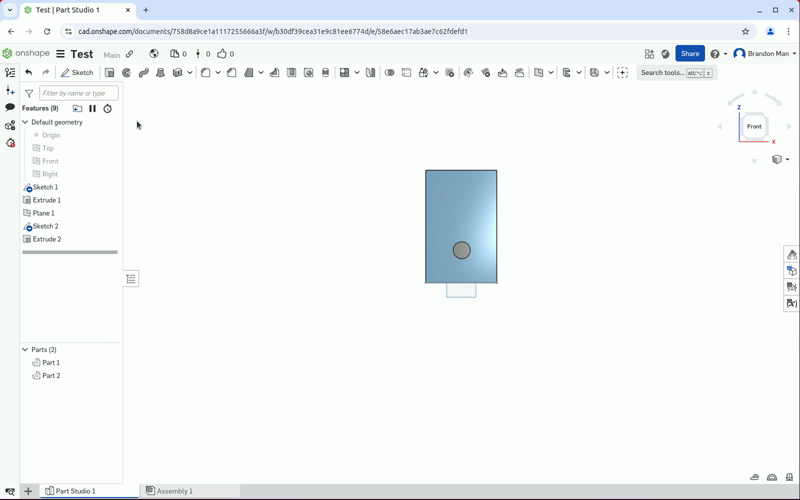
key(shift+7)
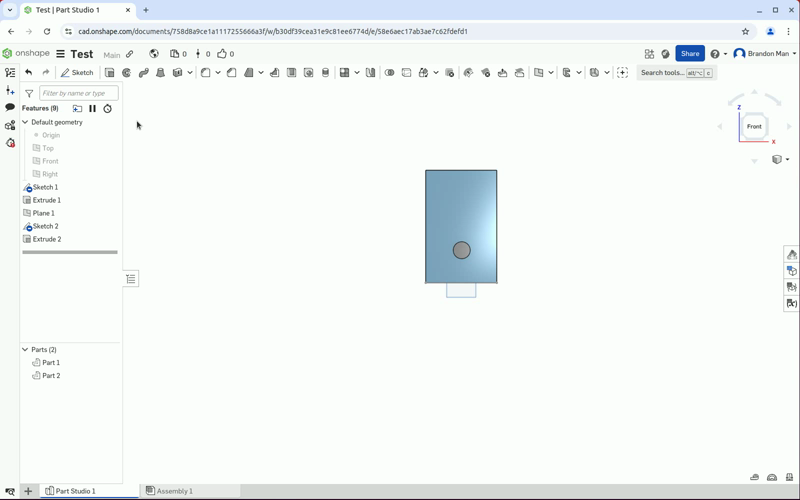
key(left, 2)
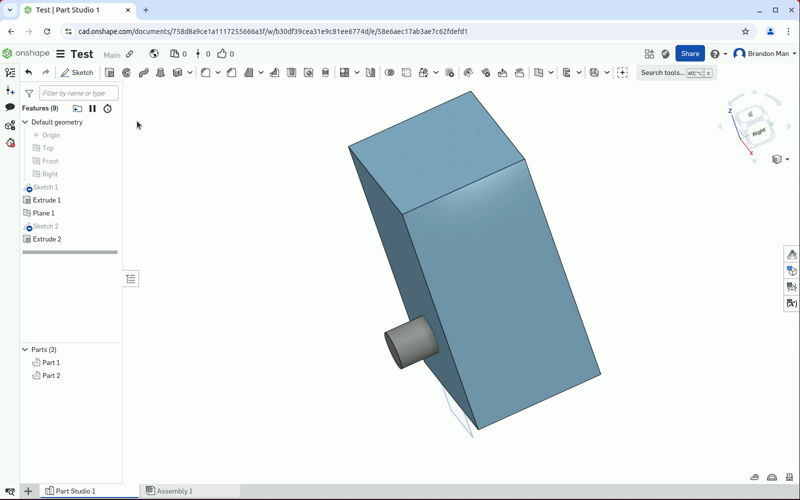
key(down, 2)
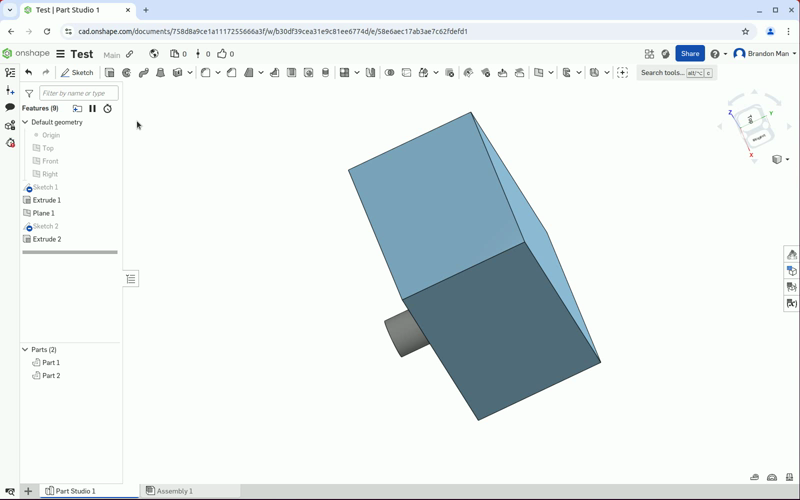
key(up, 2)
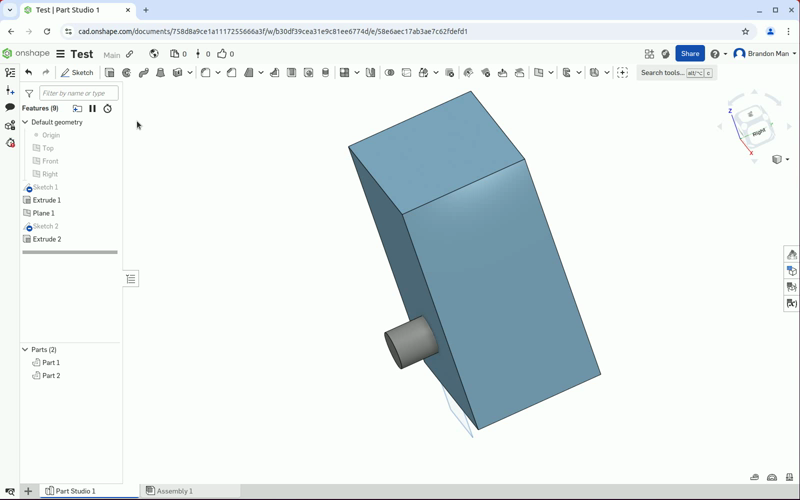
key(right, 2)
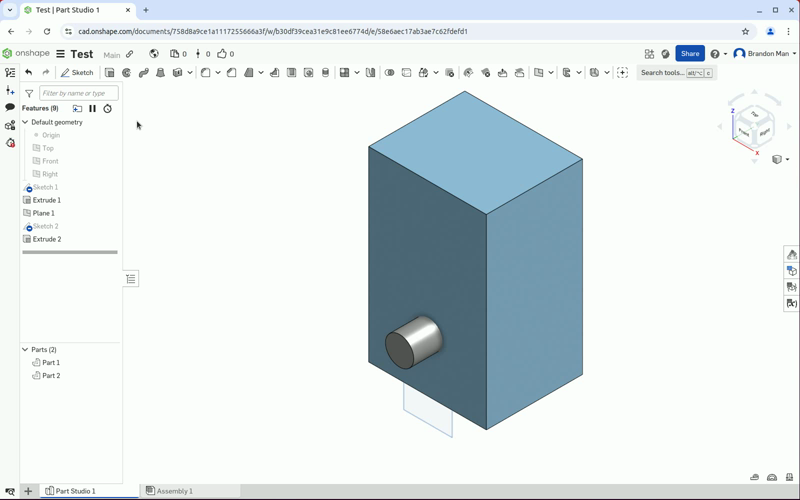
mouse_move(73, 189)
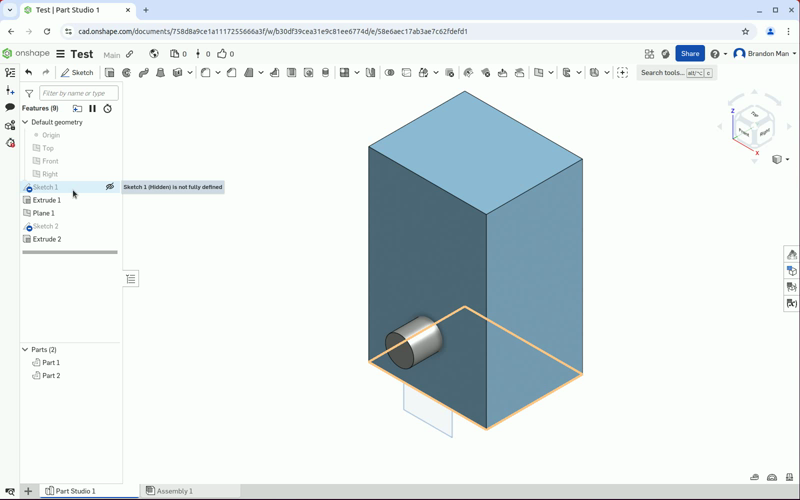
click(73, 189)